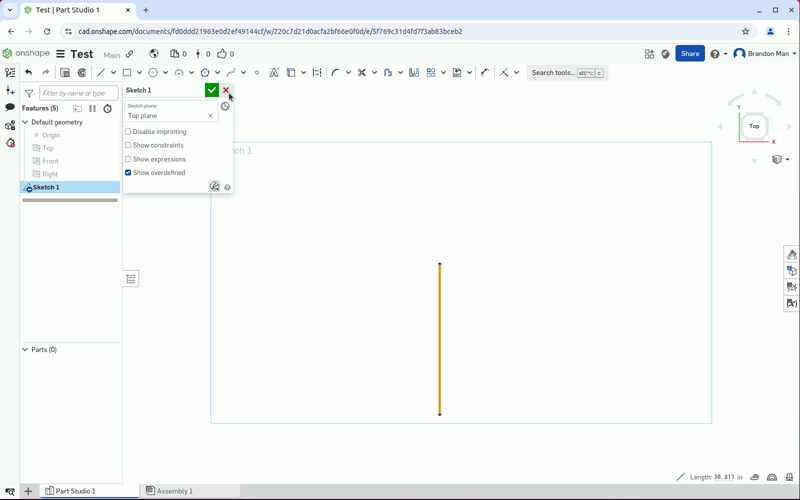
key(shift+h)
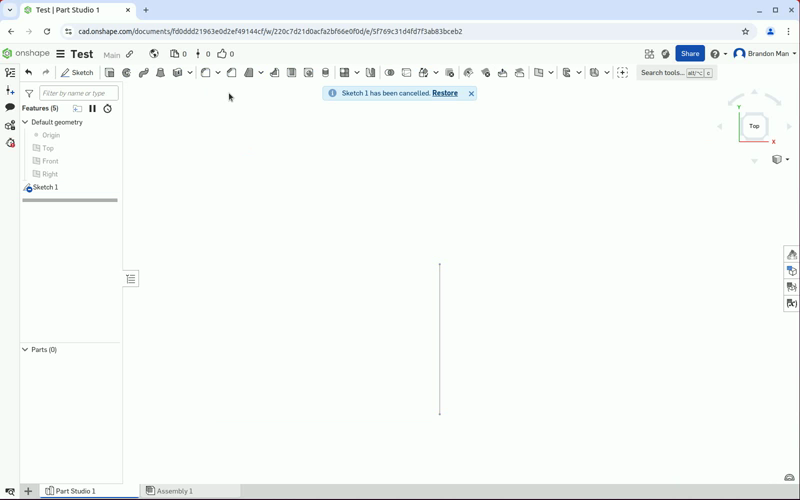
key(shift+s)
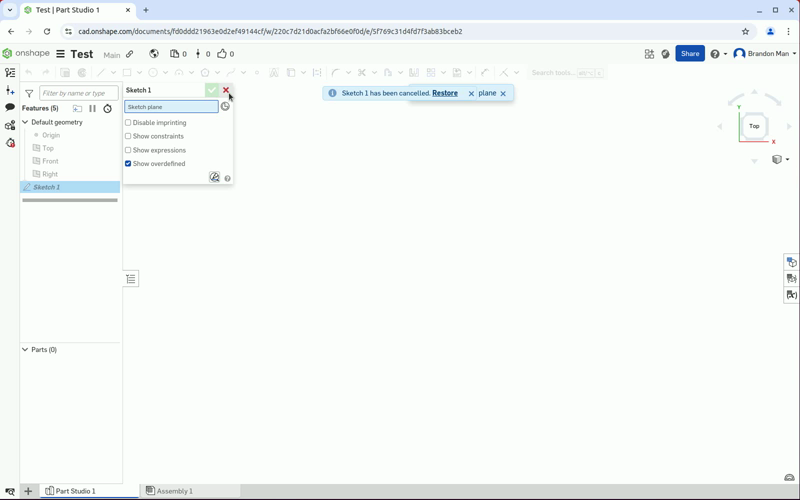
mouse_move(73, 150)
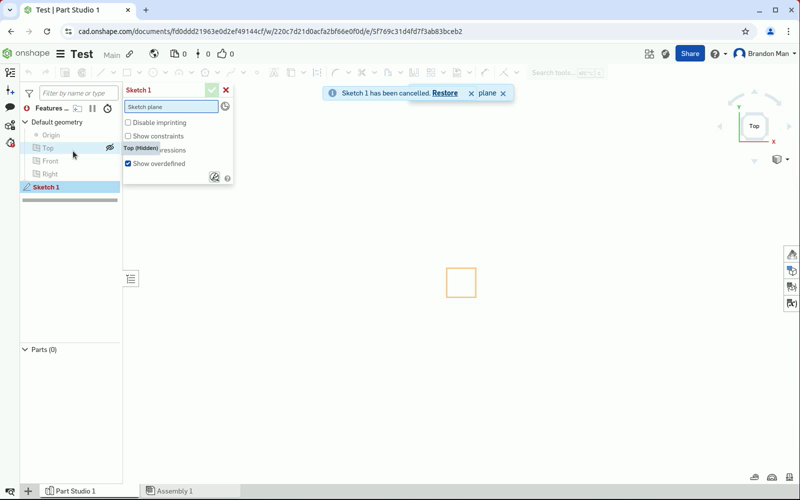
click(73, 150)
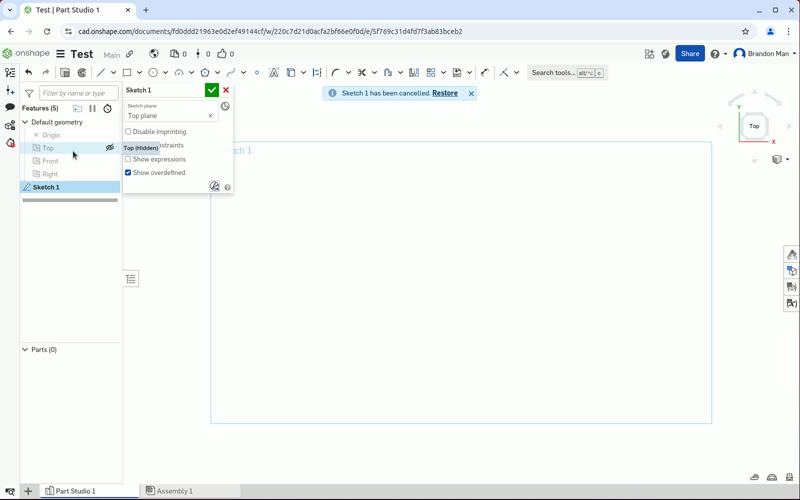
mouse_move(73, 352)
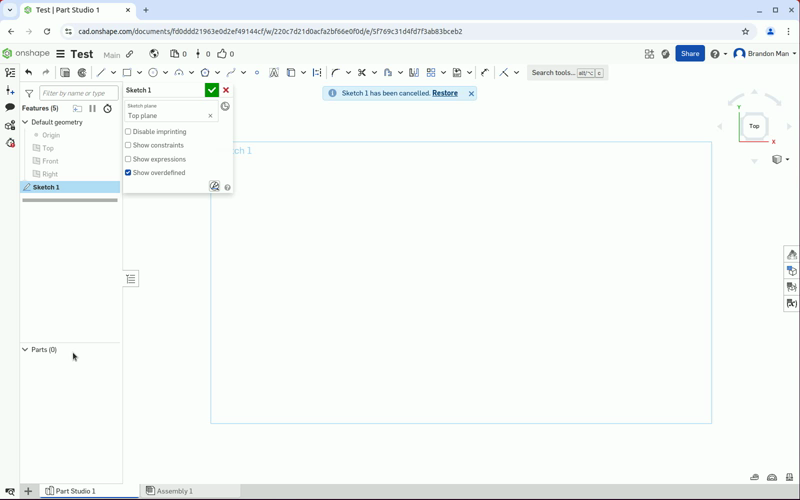
key(y)
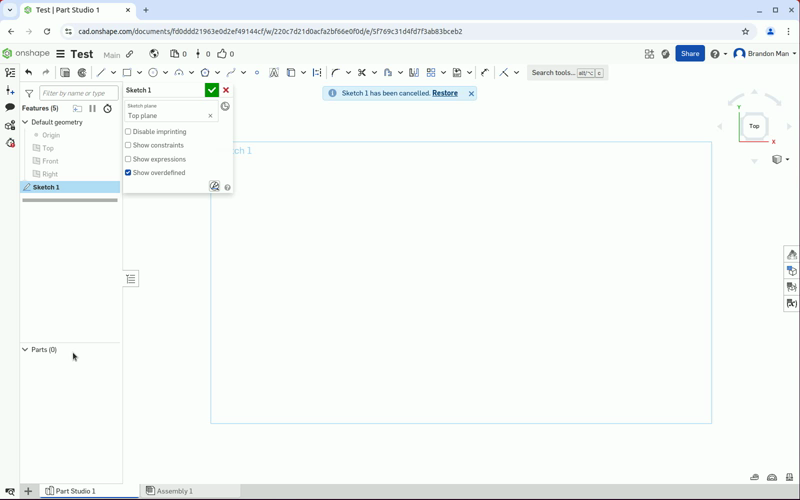
key(l)
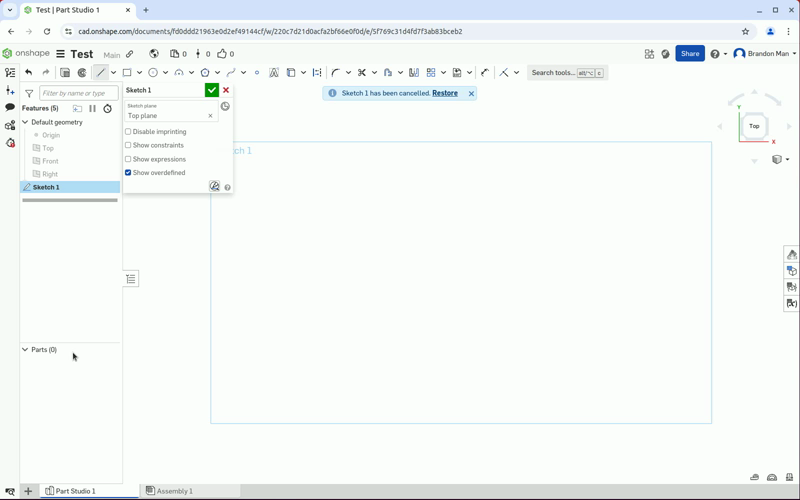
key_down(shift)
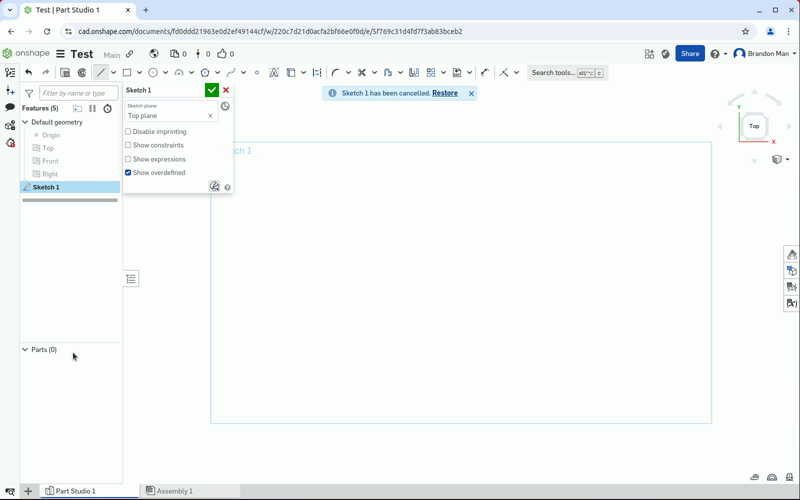
mouse_move(348, 298)
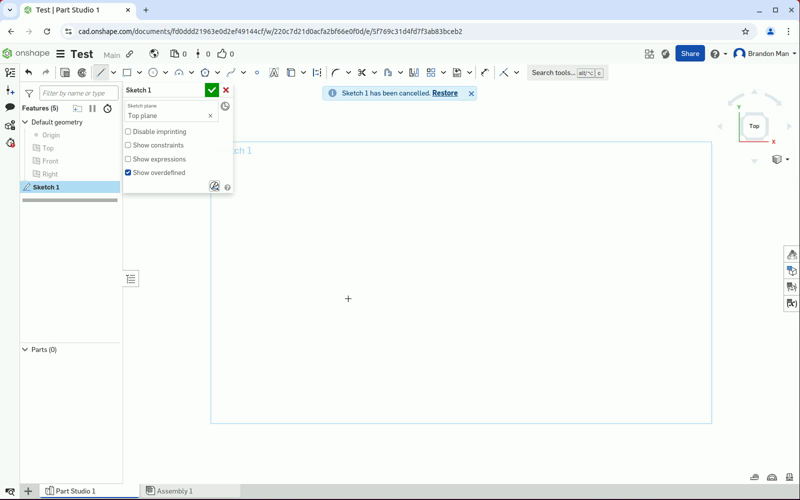
click(348, 298)
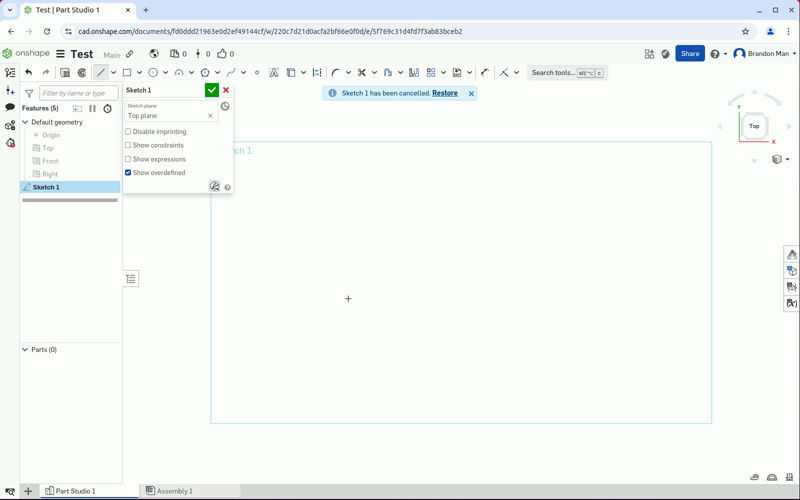
key_up(shift)
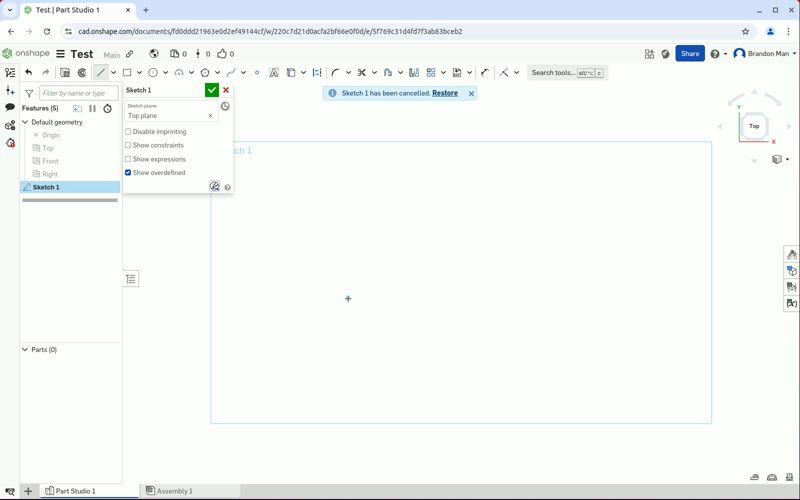
key_down(shift)
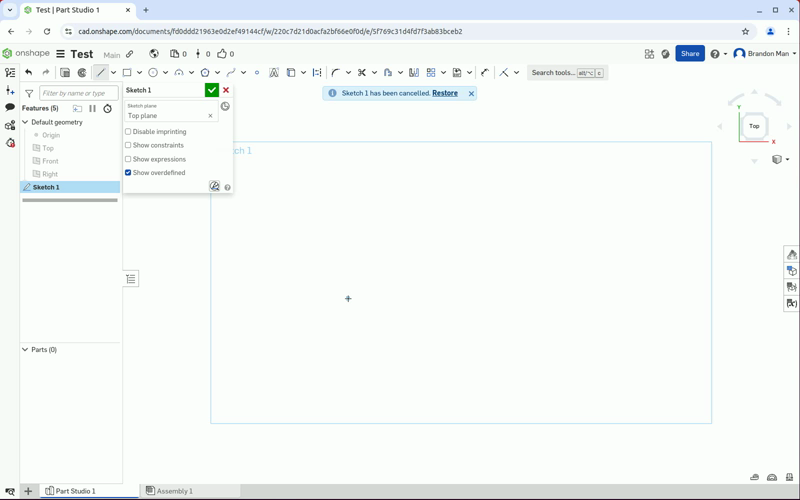
mouse_move(390, 373)
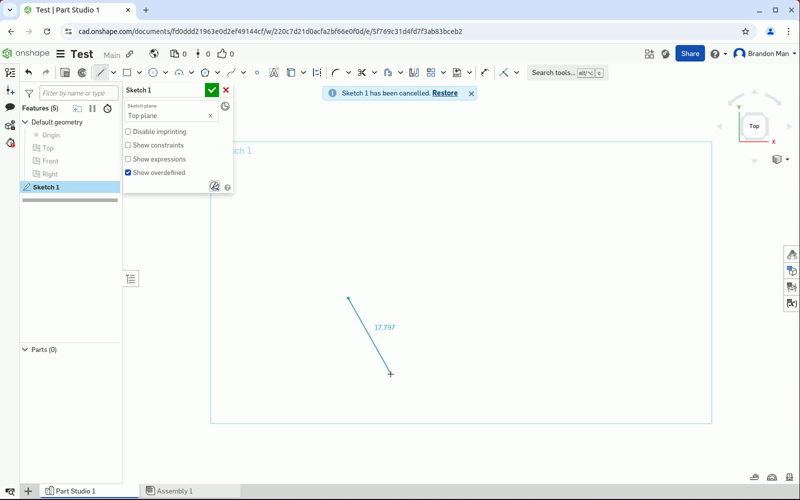
click(390, 373)
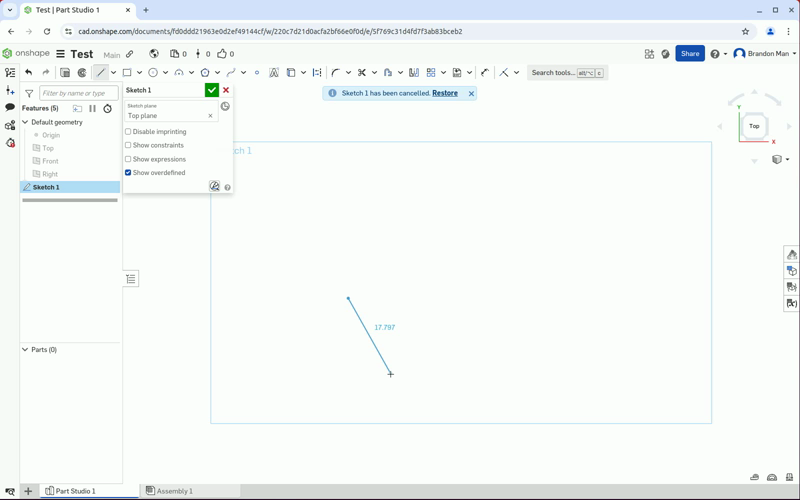
key_up(shift)
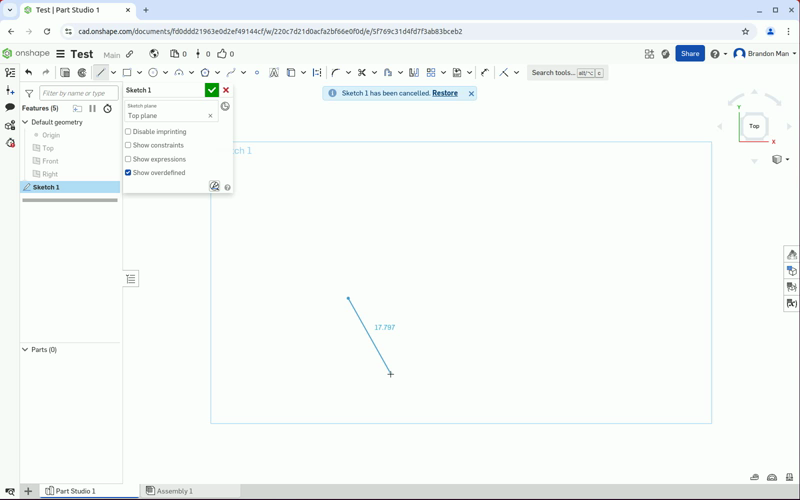
key_down(shift)
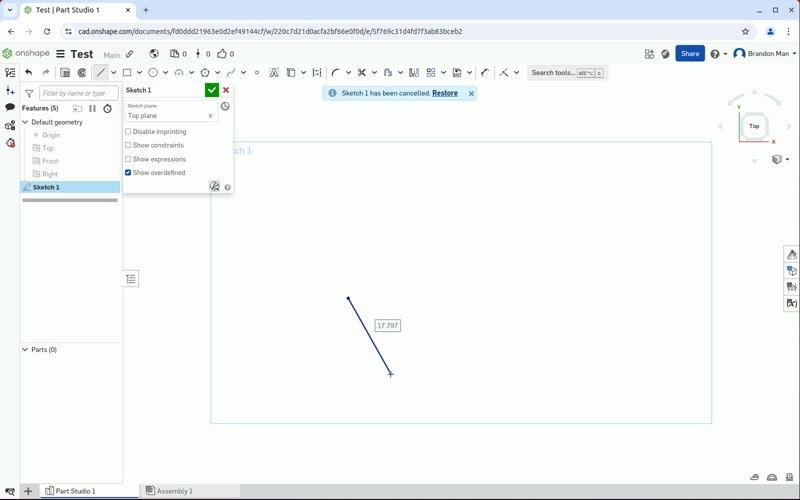
mouse_move(475, 394)
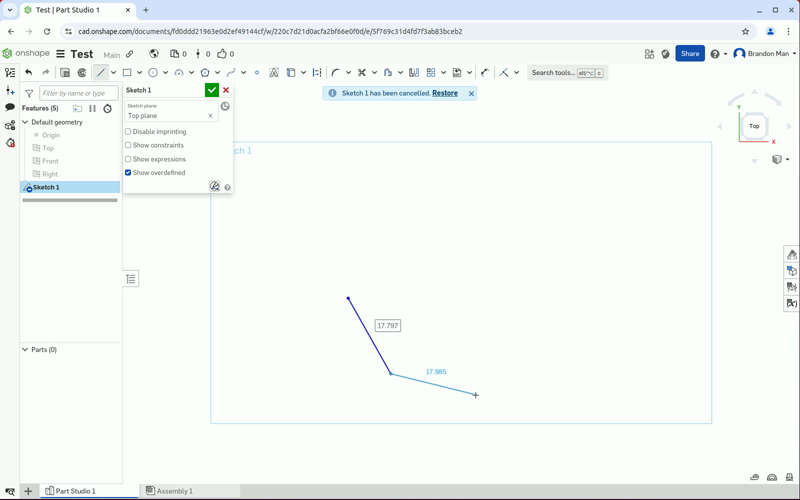
click(475, 394)
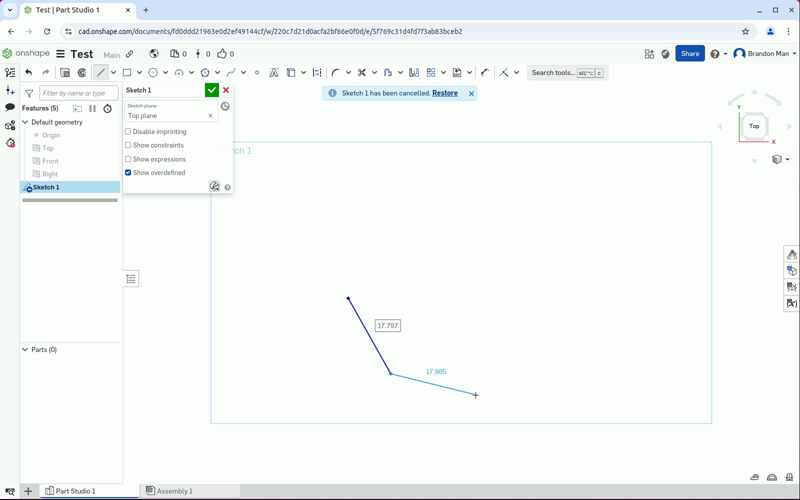
key_up(shift)
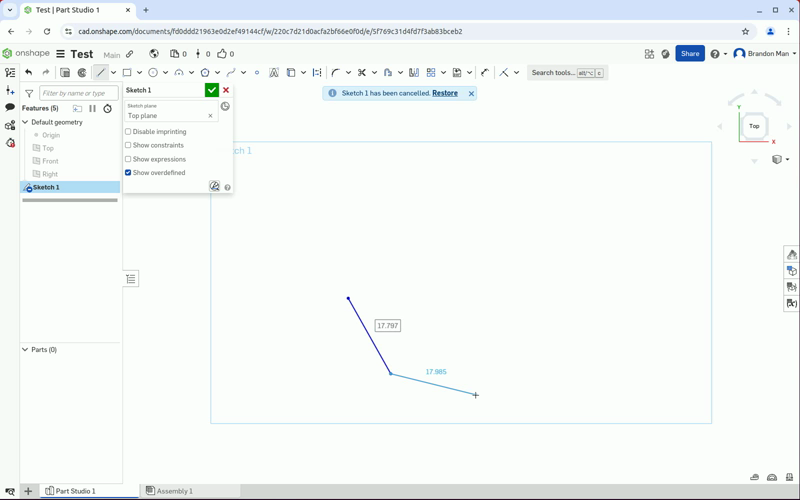
key_down(shift)
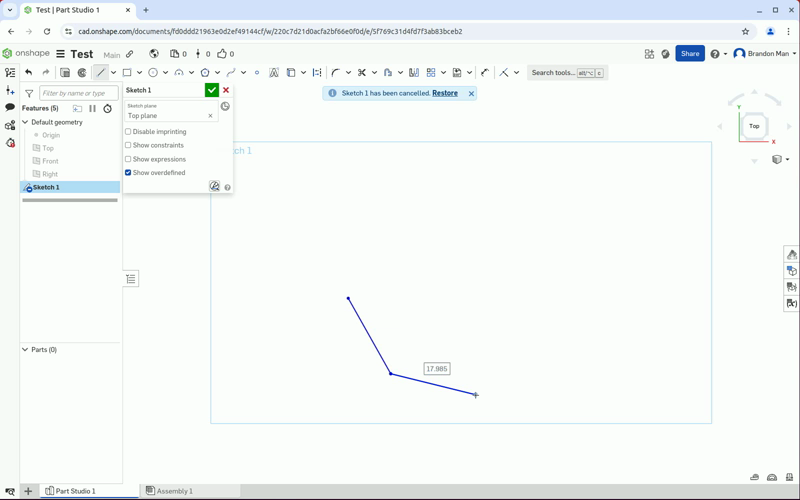
mouse_move(550, 352)
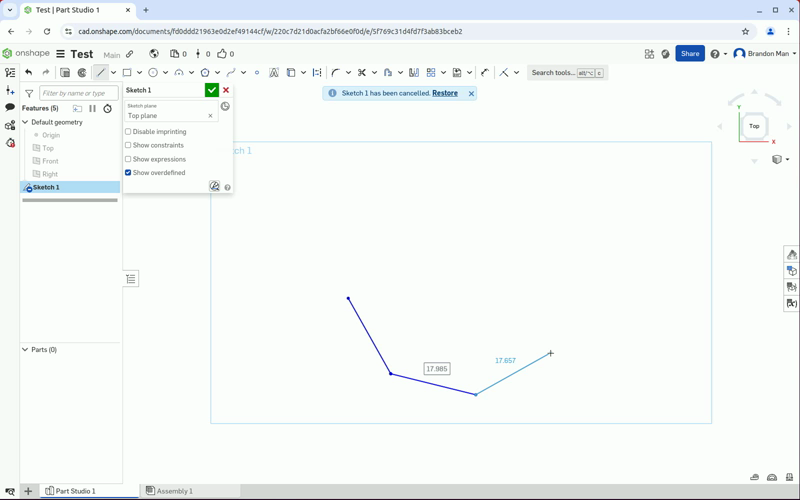
click(550, 352)
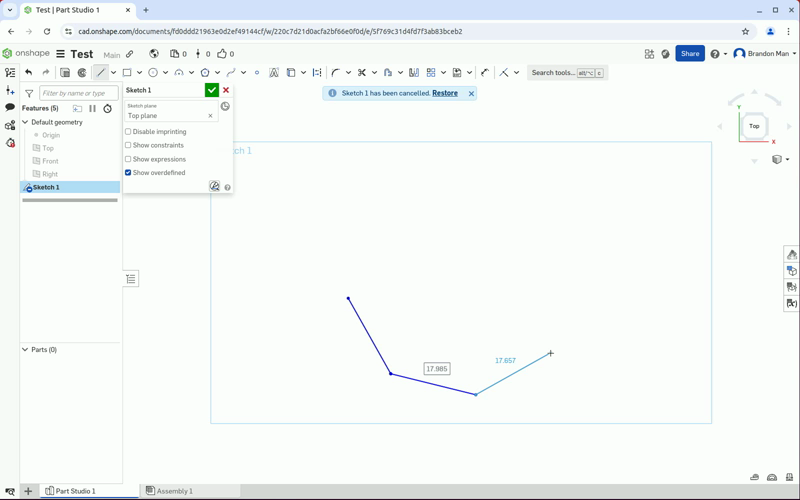
key_up(shift)
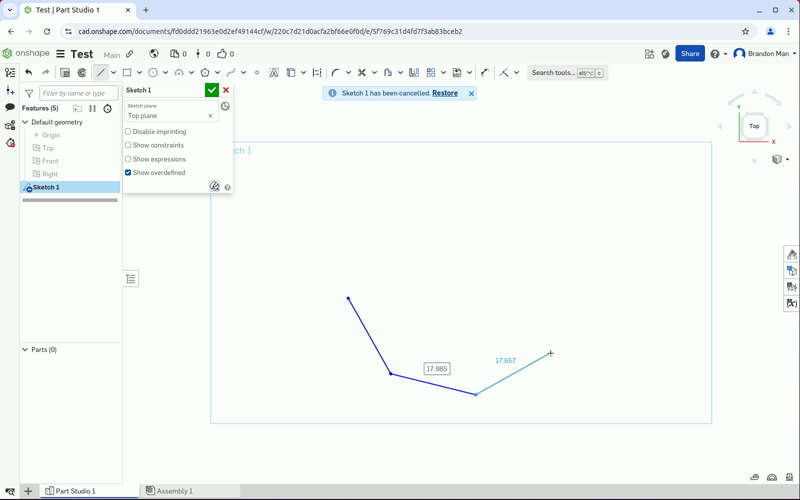
key_down(shift)
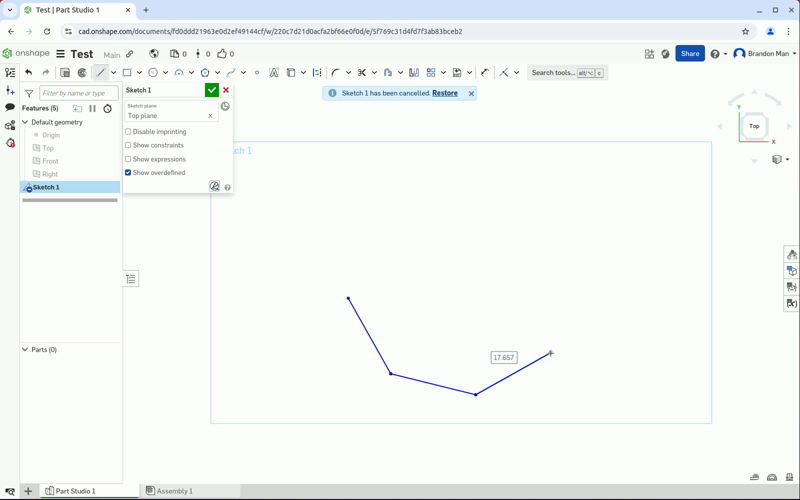
mouse_move(572, 267)
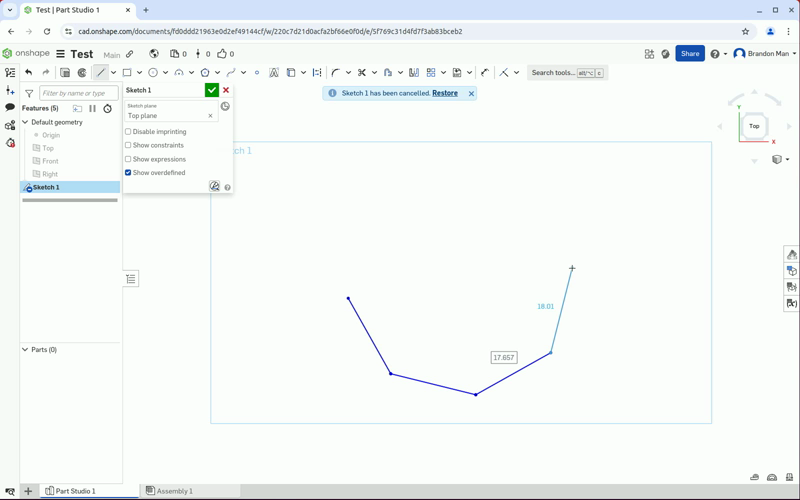
click(572, 267)
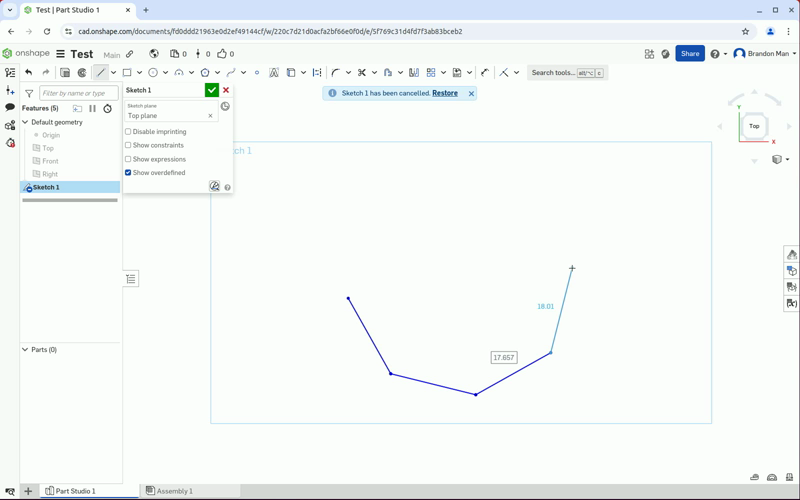
key_up(shift)
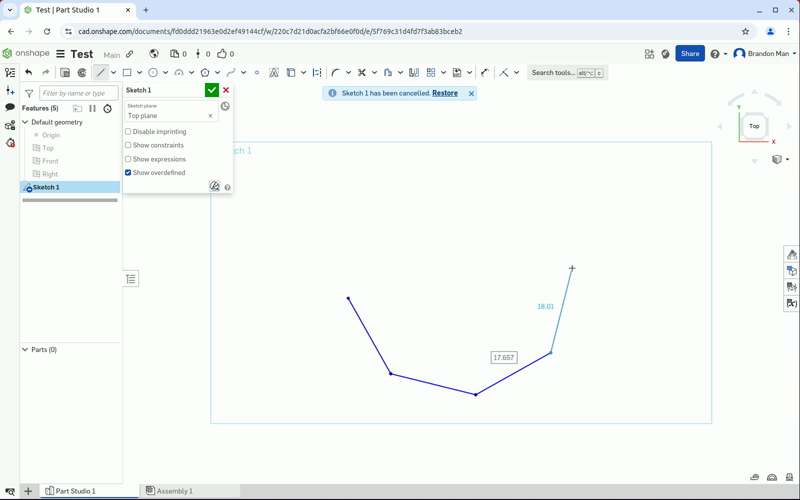
key_down(shift)
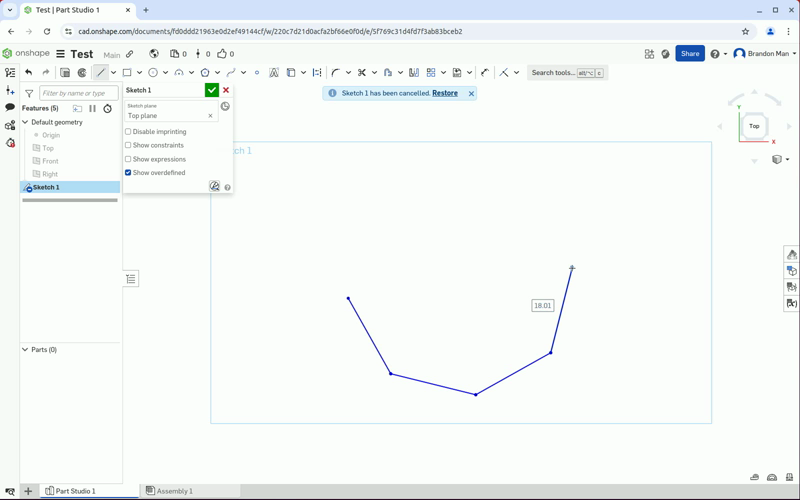
mouse_move(529, 192)
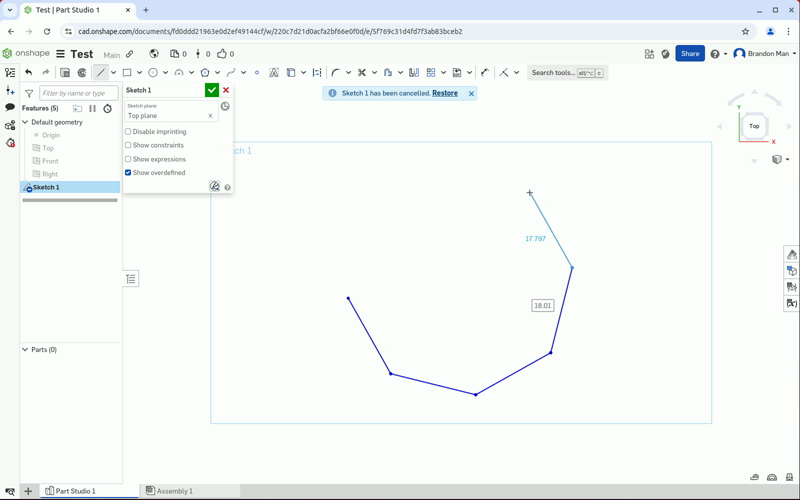
click(529, 192)
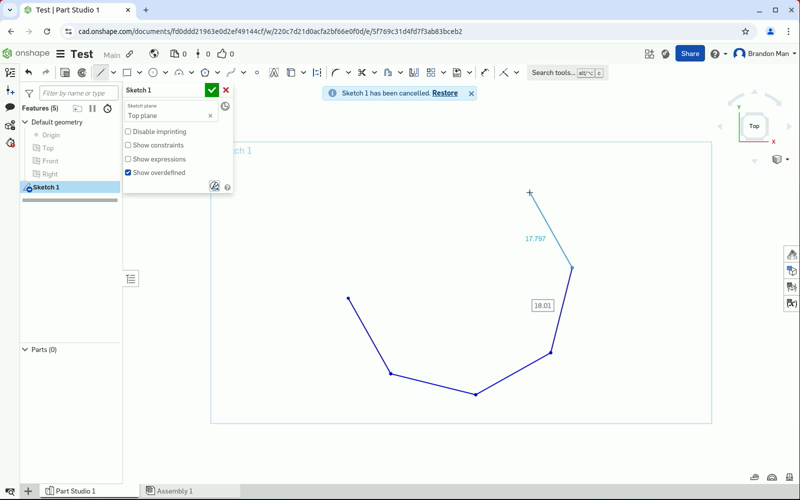
key_up(shift)
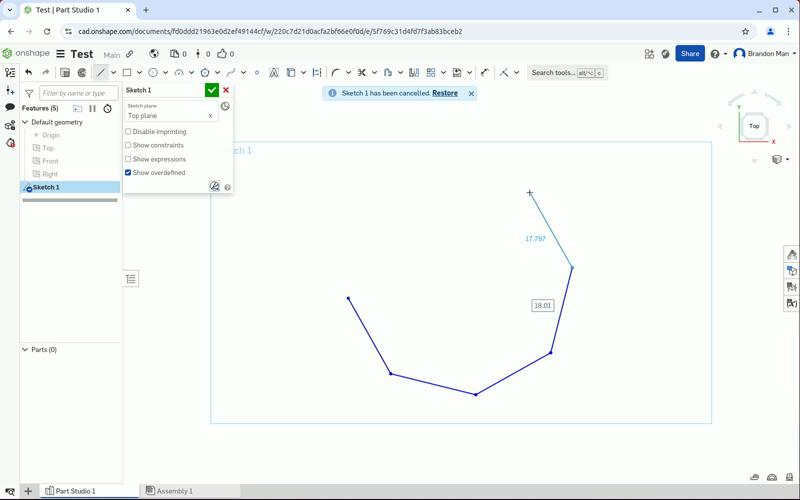
key_down(shift)
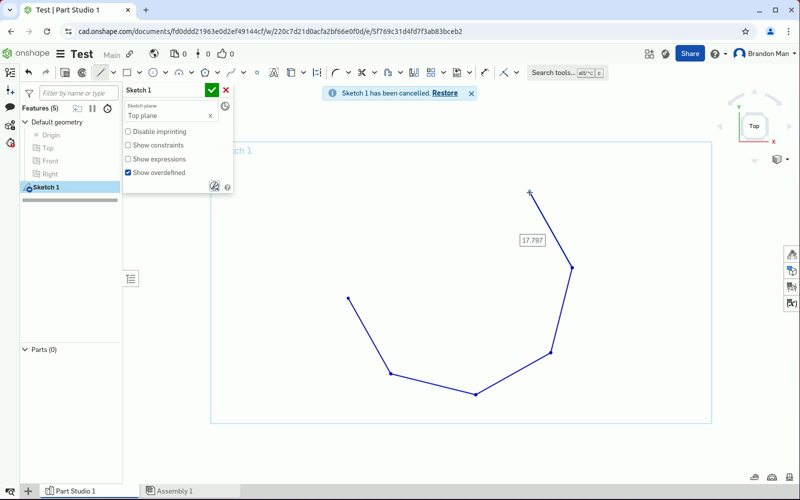
mouse_move(444, 170)
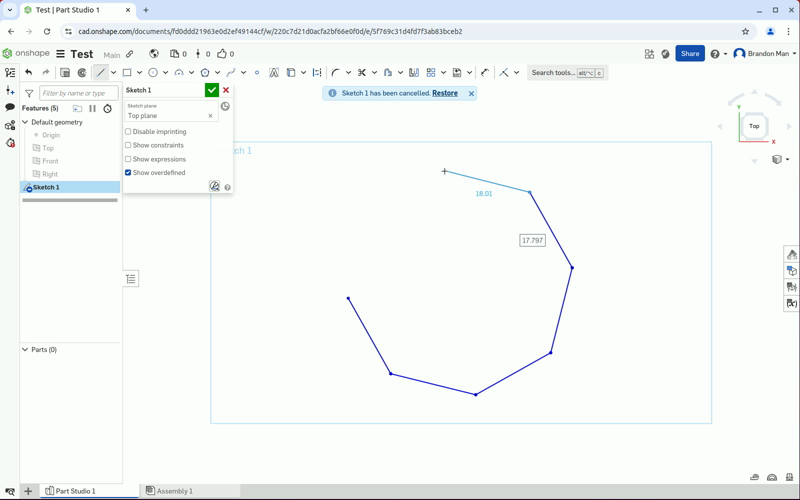
click(444, 170)
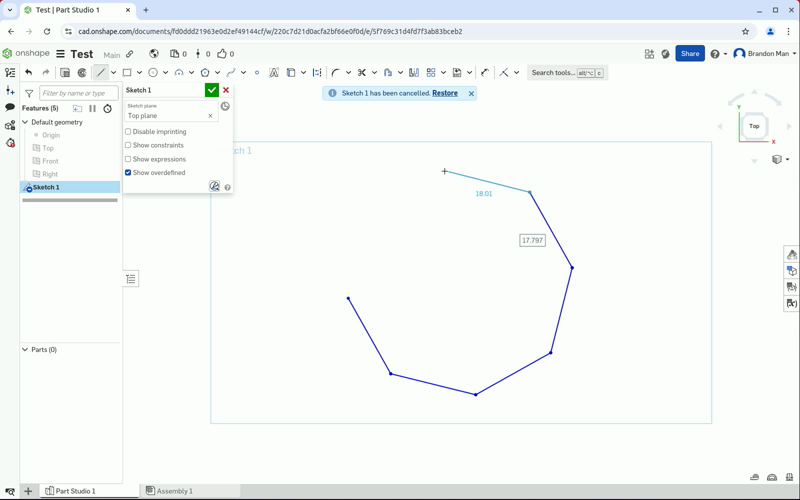
key_up(shift)
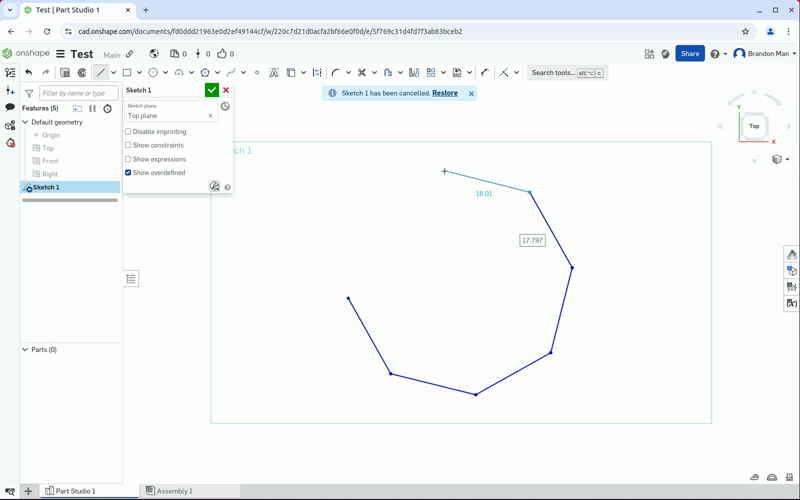
key_down(shift)
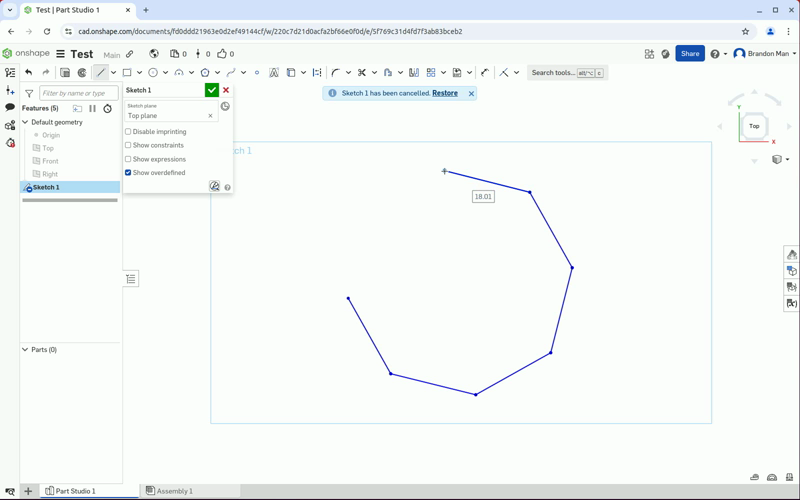
mouse_move(369, 215)
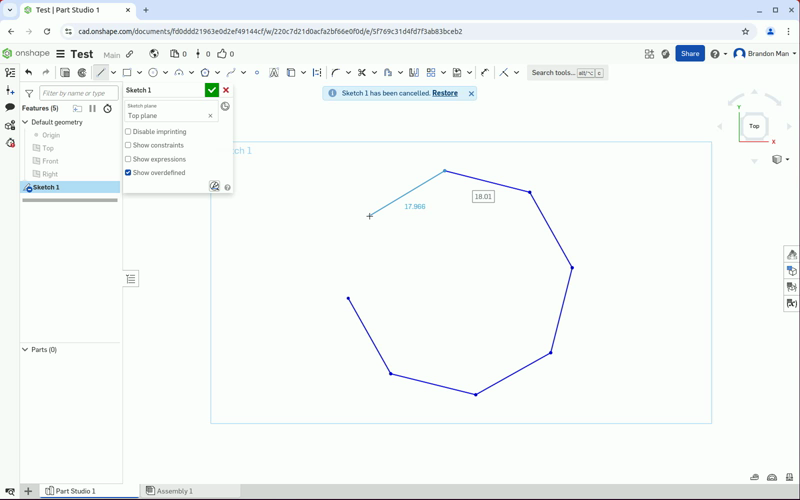
click(369, 215)
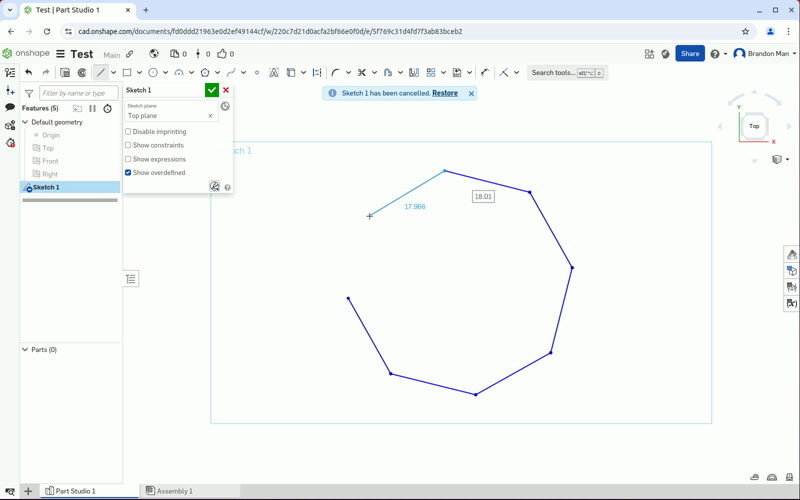
key_up(shift)
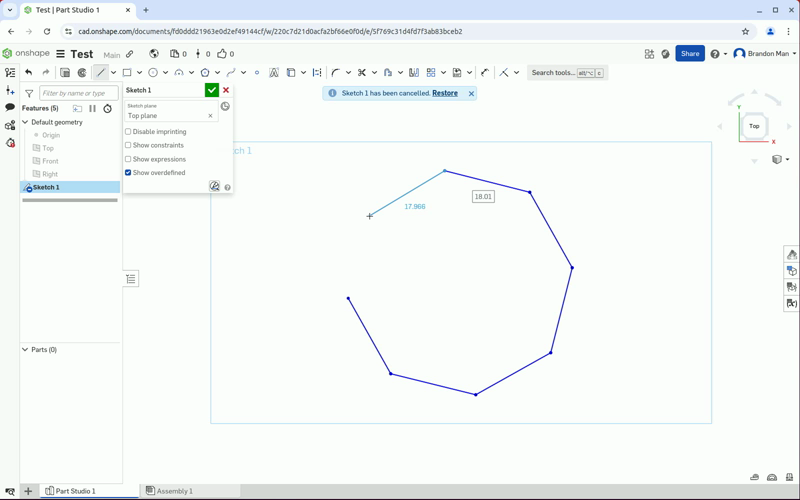
key_down(shift)
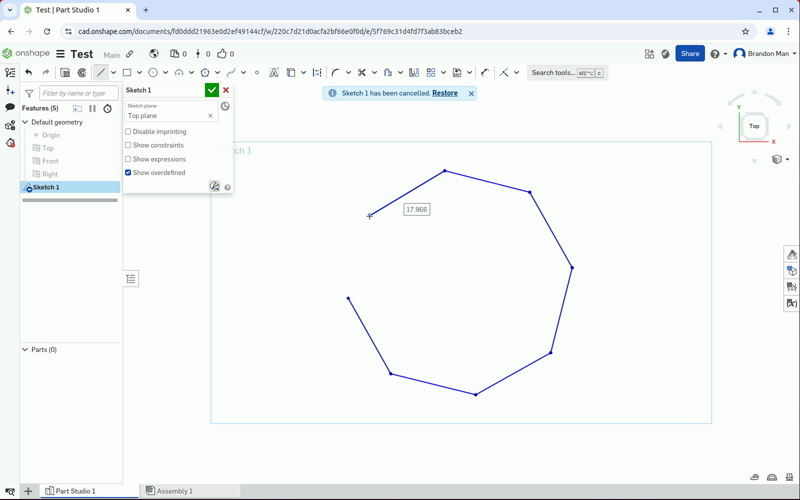
mouse_move(348, 298)
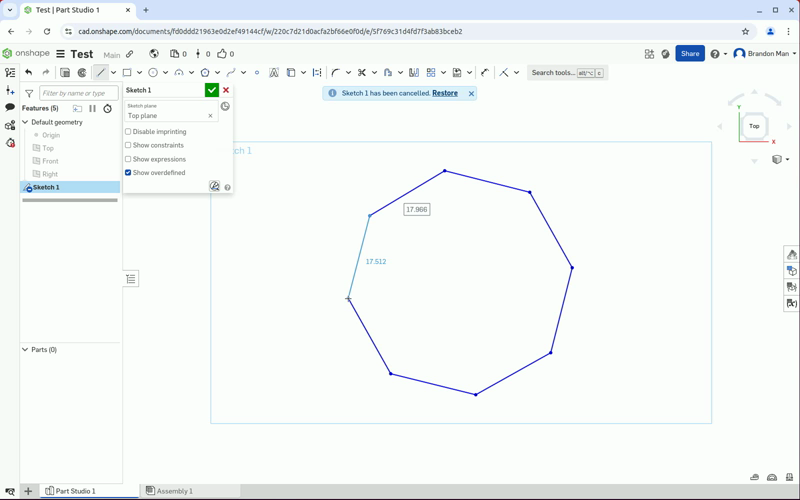
key_up(shift)
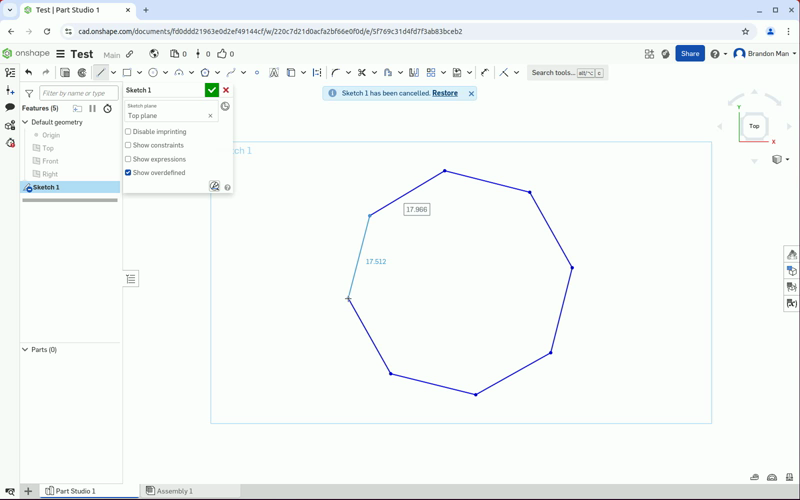
click(348, 298)
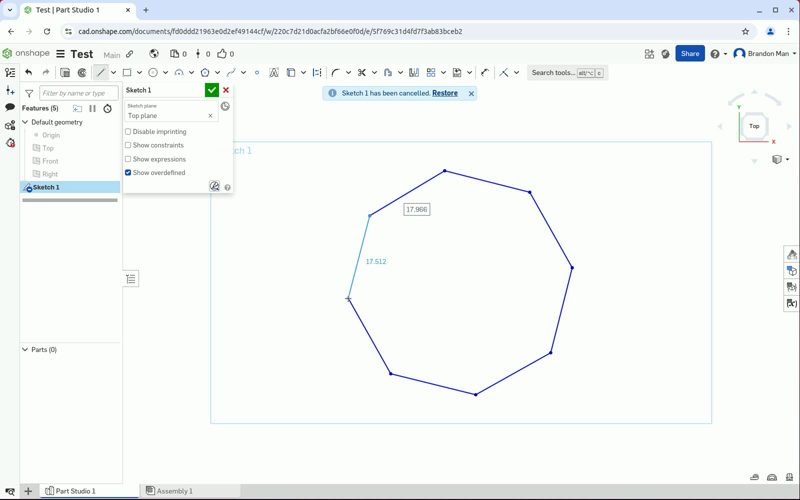
key(esc)
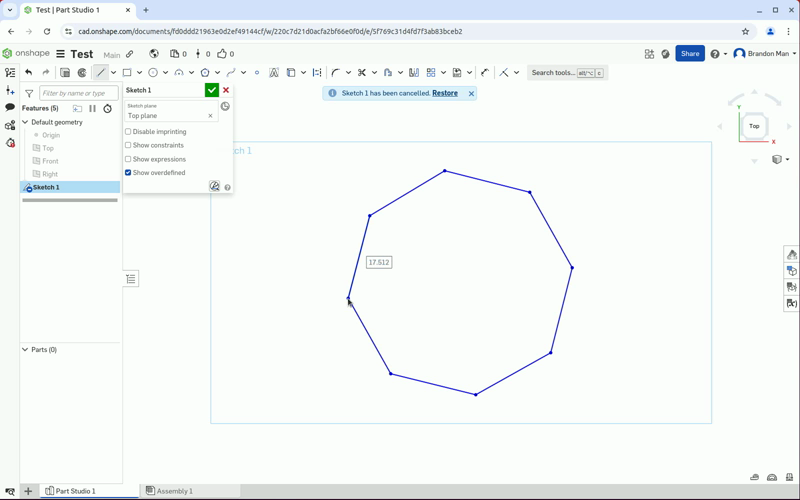
mouse_move(518, 279)
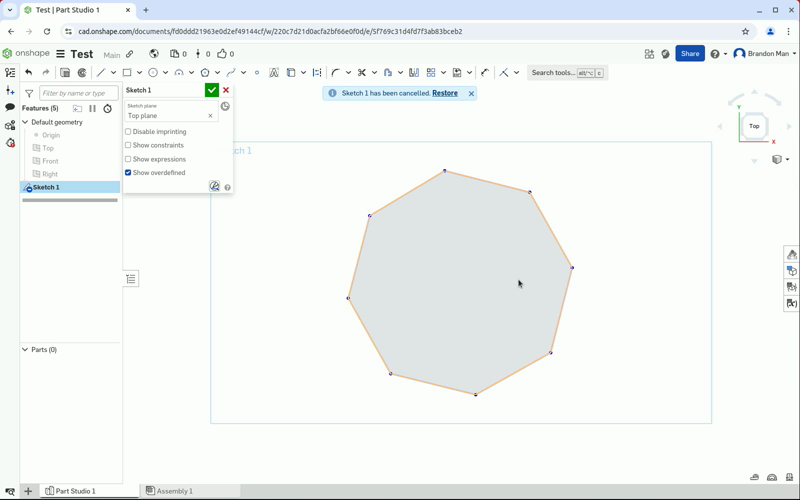
click(518, 279)
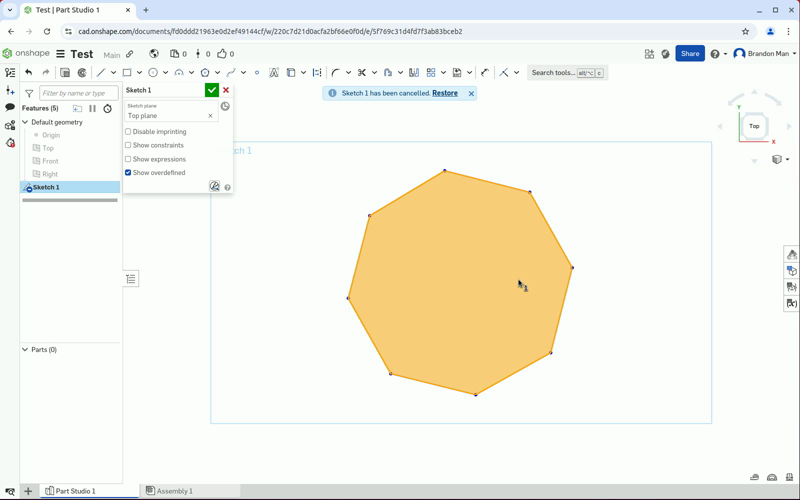
mouse_move(73, 352)
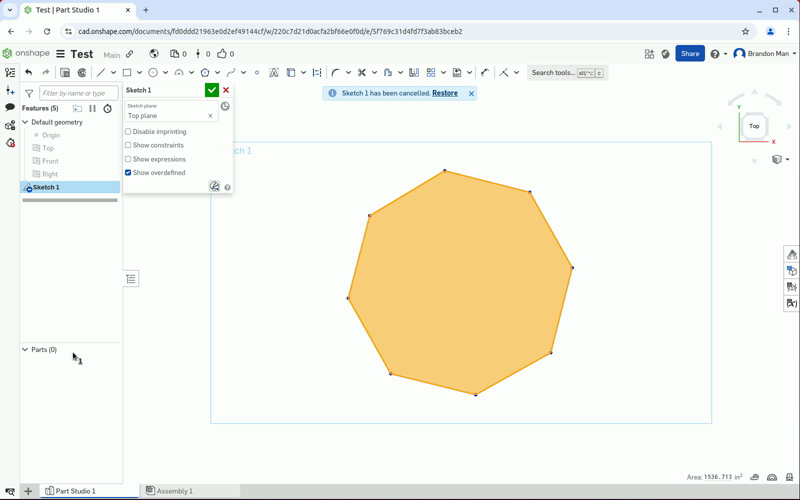
key(shift+y)
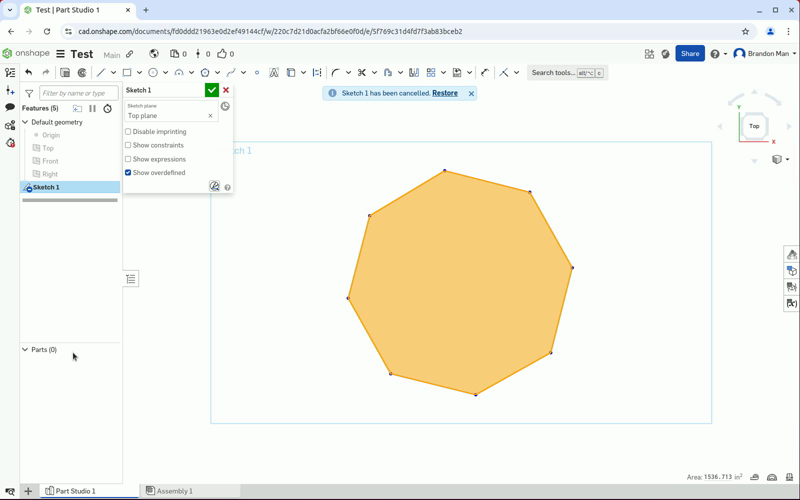
key(shift+e)
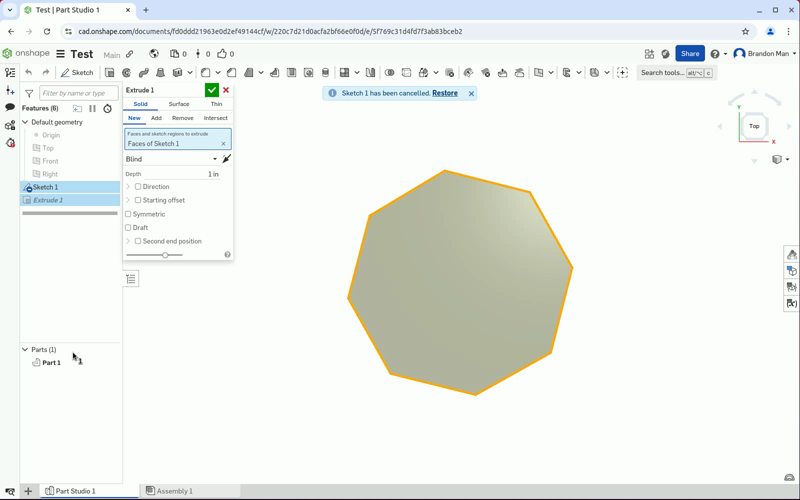
mouse_move(143, 106)
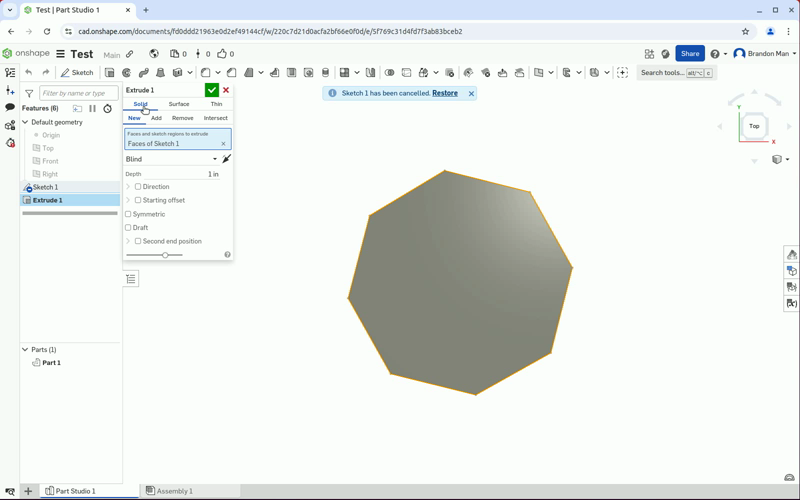
click(143, 106)
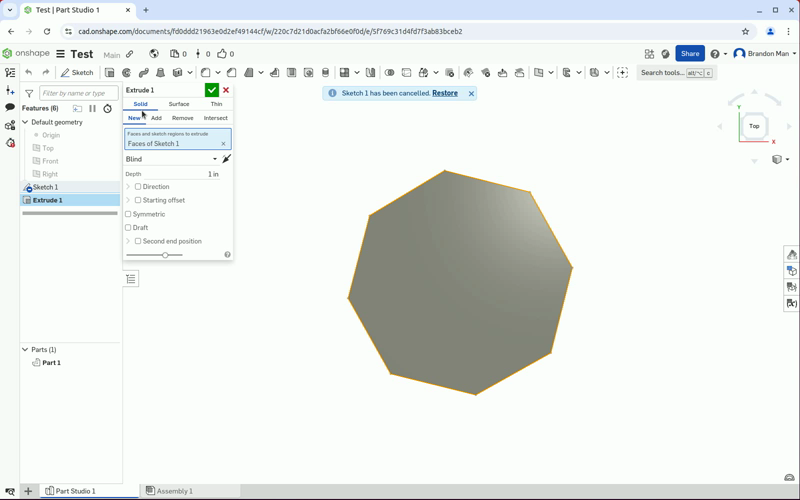
mouse_move(137, 120)
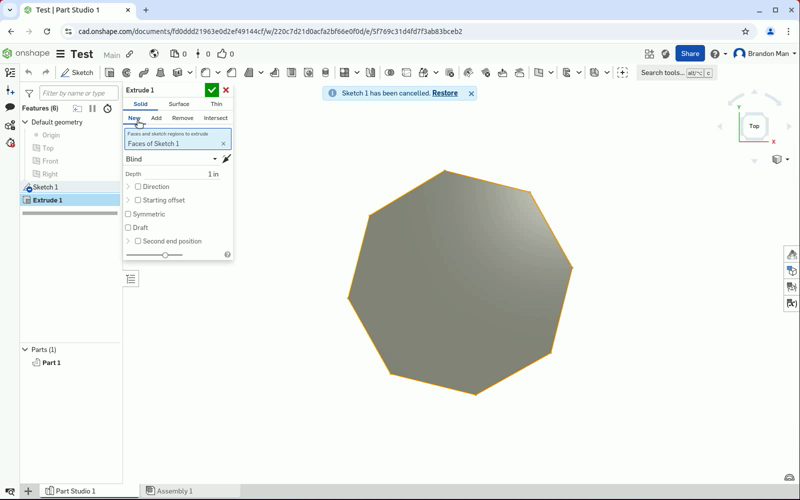
click(137, 120)
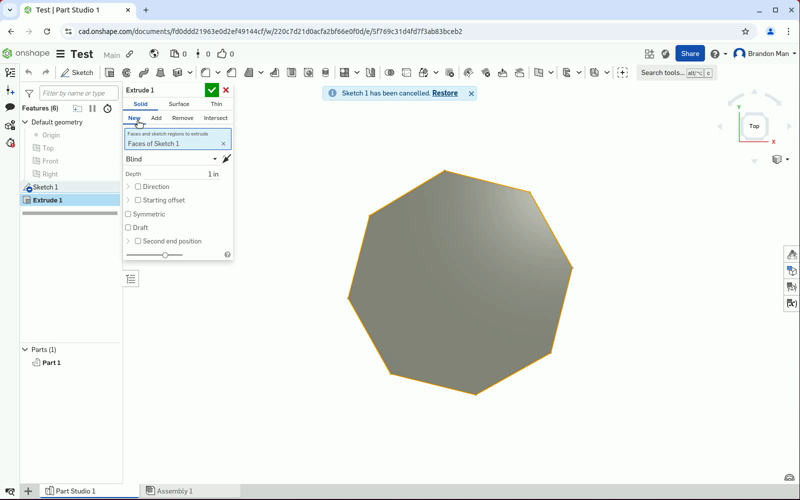
key(tab, 4)
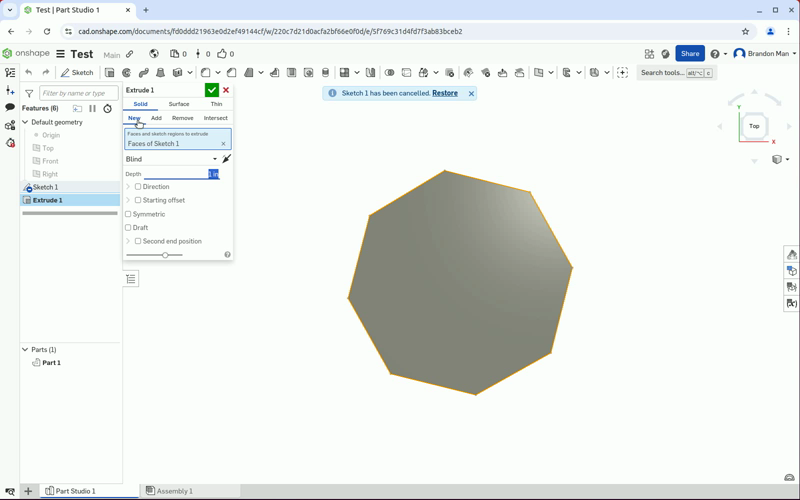
text(22.386)
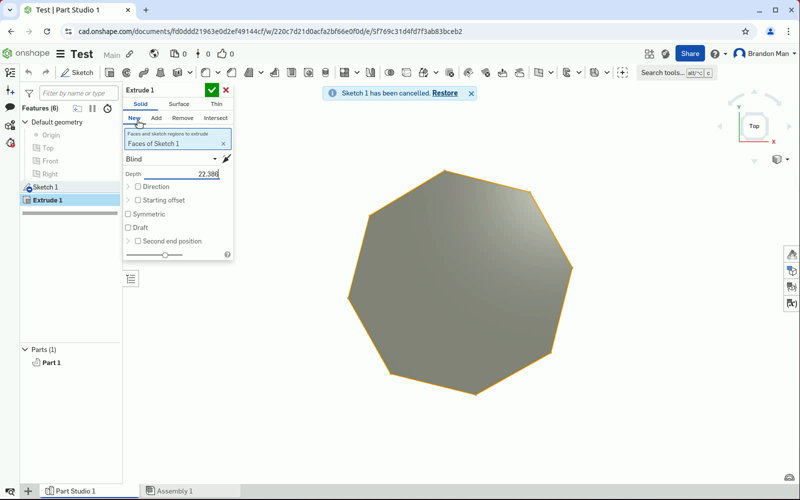
key(enter)
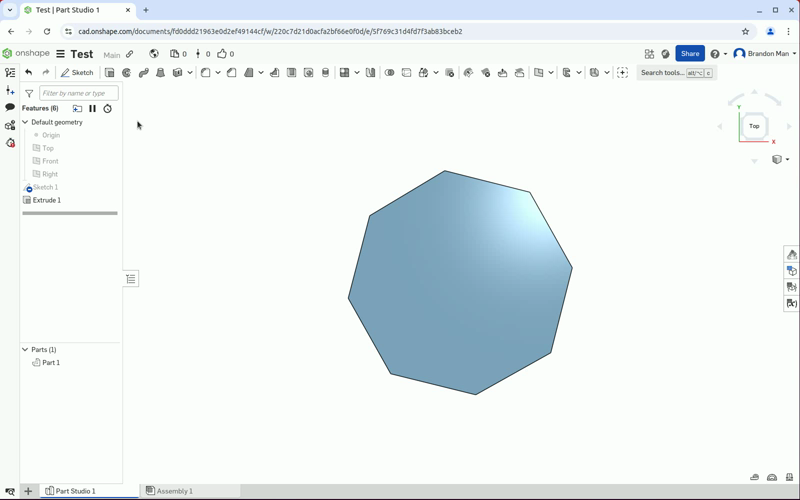
key(shift+h)
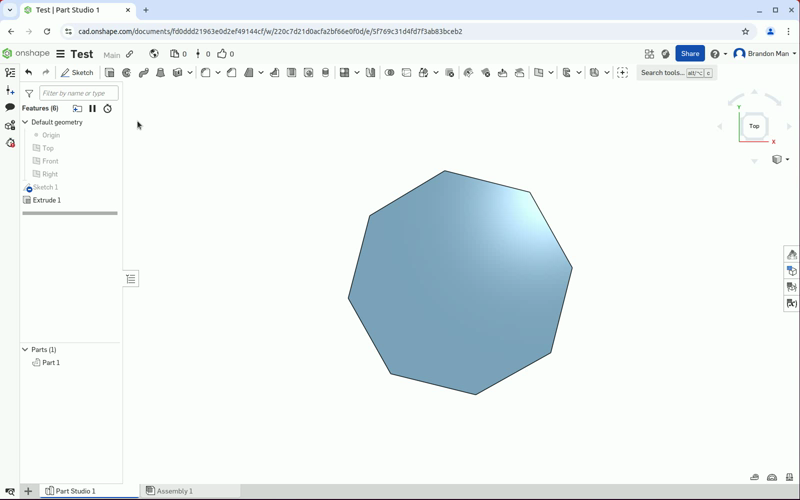
key(shift+h)
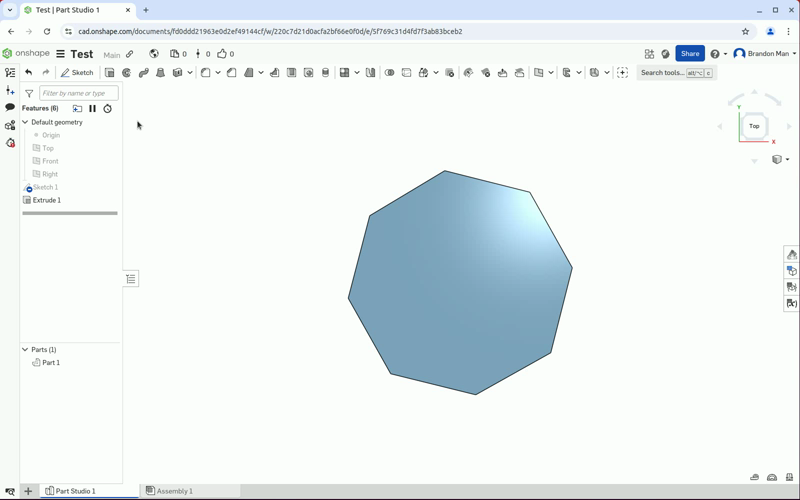
mouse_move(73, 189)
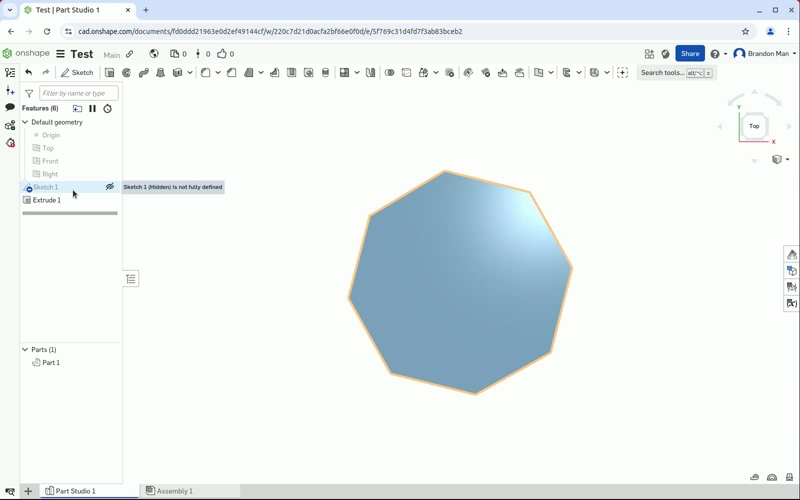
click(73, 189)
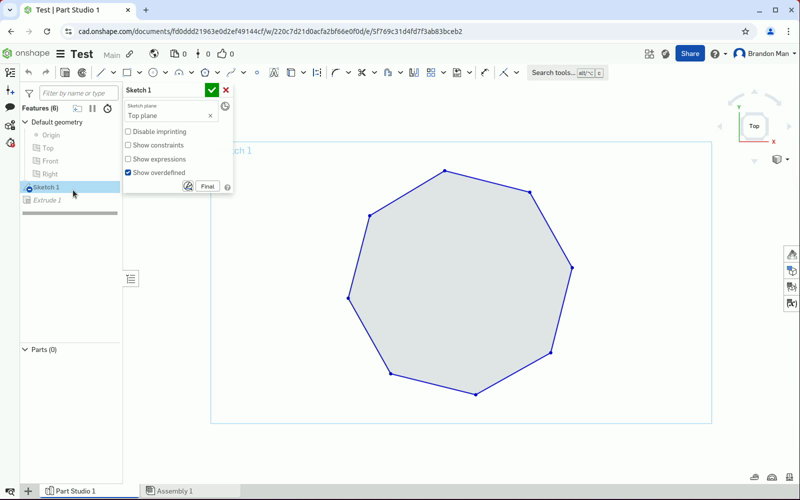
mouse_move(229, 92)
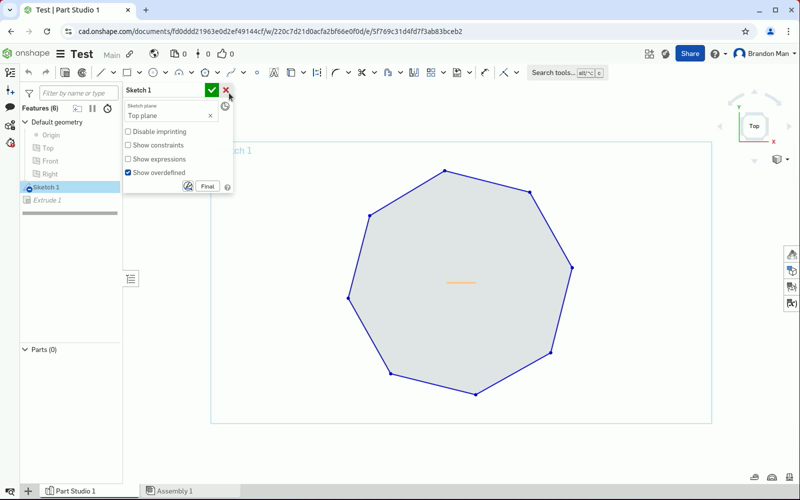
click(229, 92)
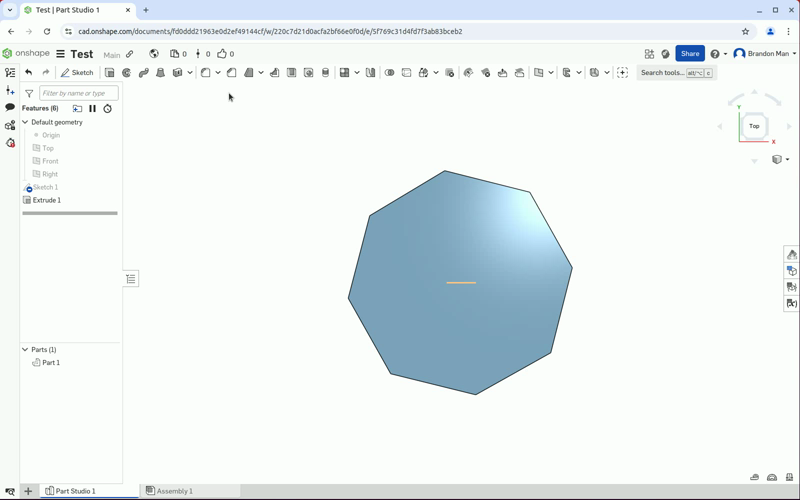
mouse_move(541, 75)
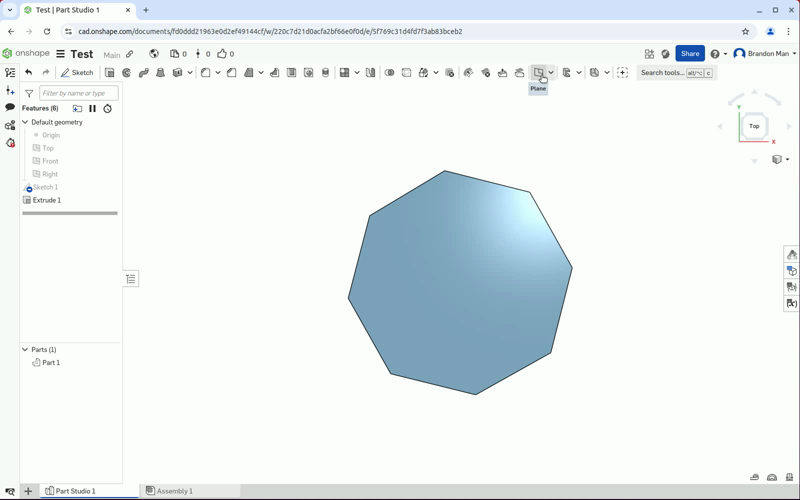
click(541, 75)
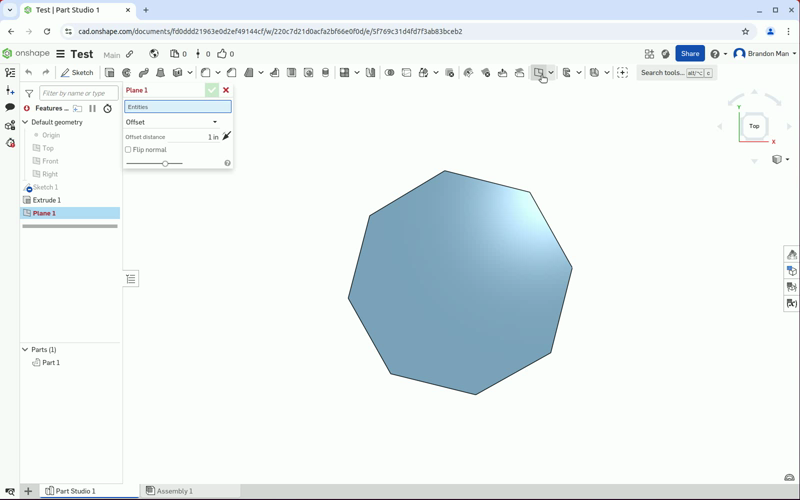
mouse_move(73, 150)
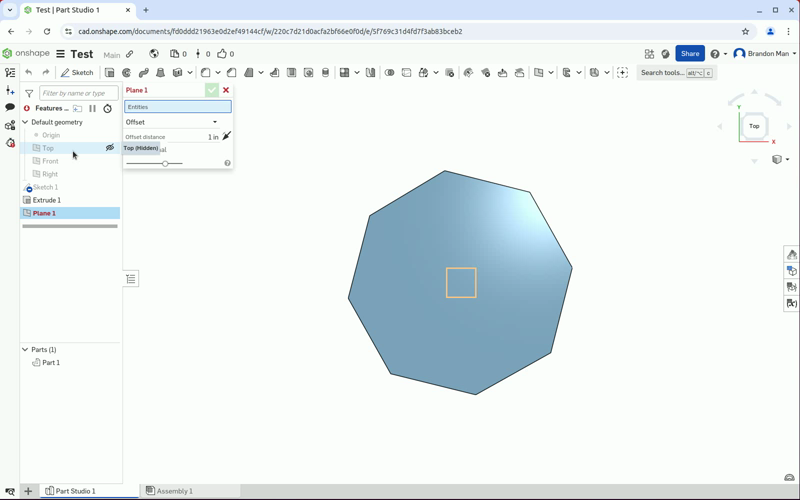
click(73, 150)
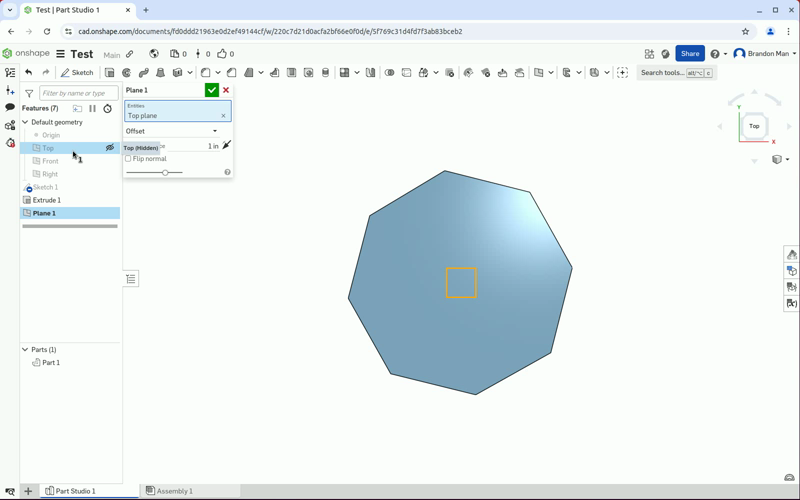
key(tab, 2)
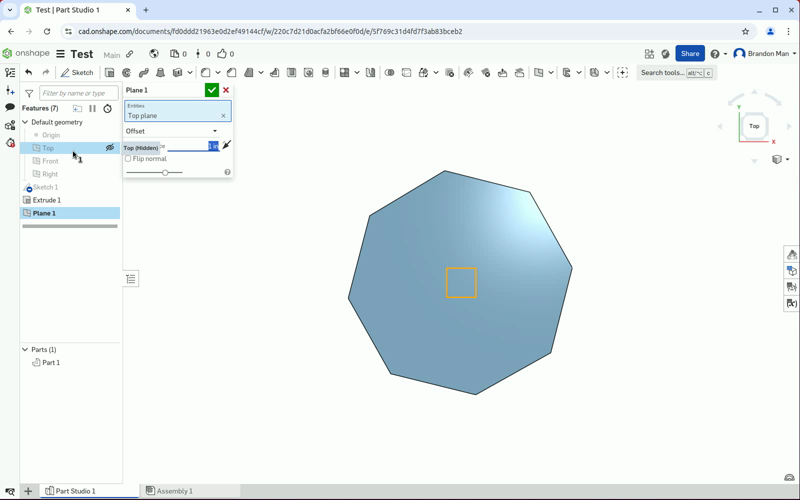
text(22.4)
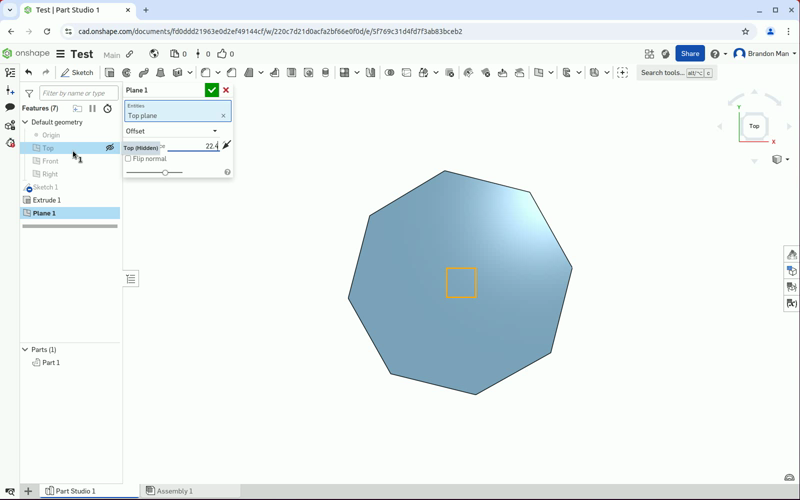
key(enter, 2)
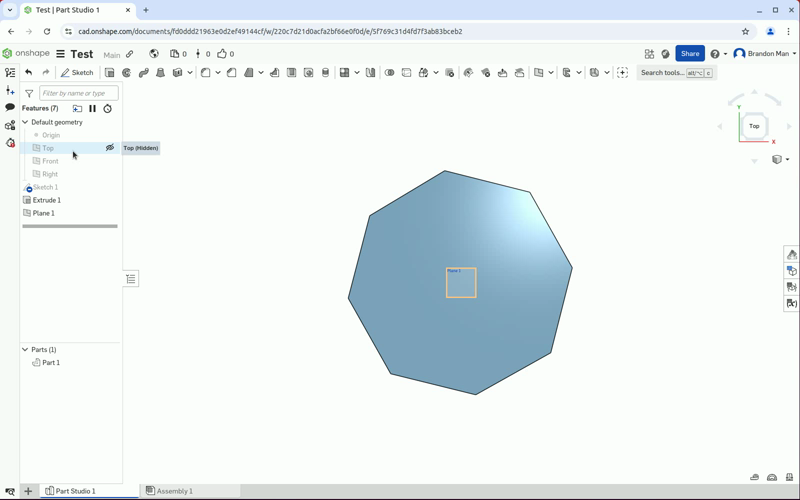
key(shift+s)
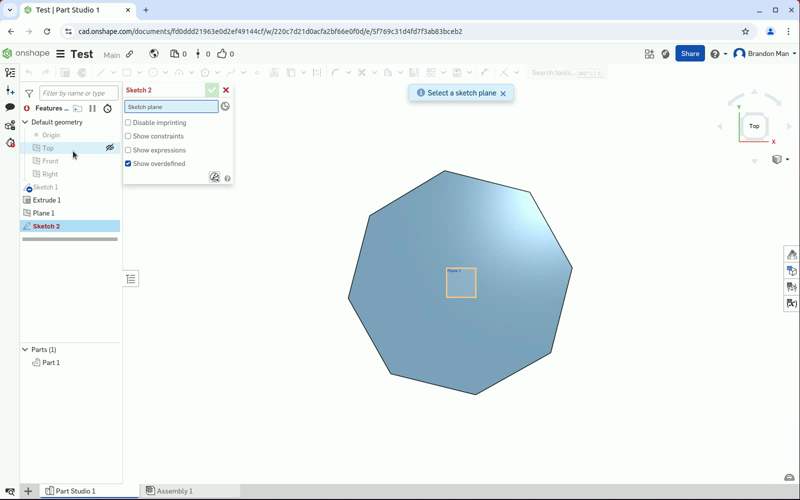
mouse_move(73, 215)
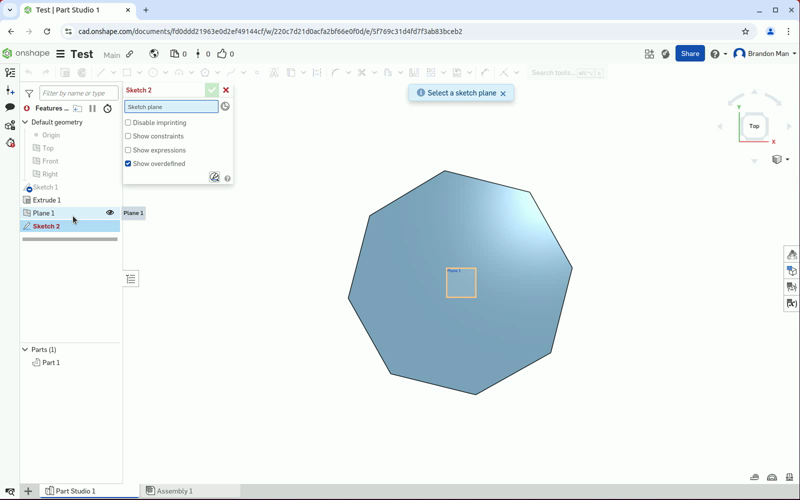
click(73, 215)
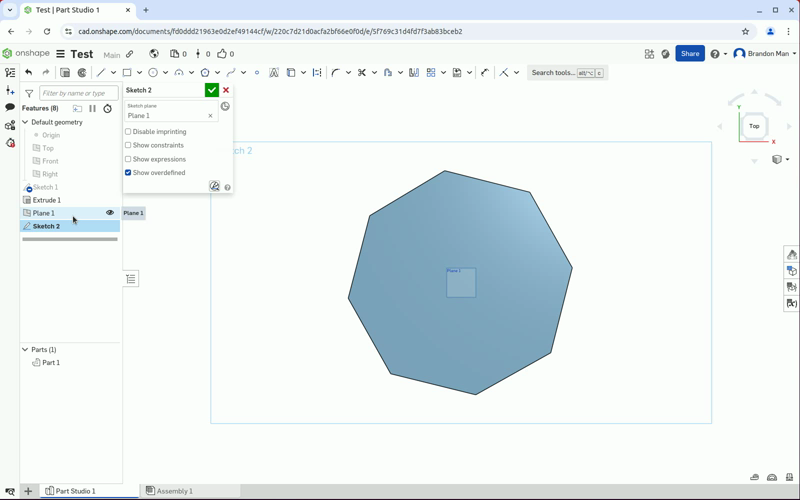
mouse_move(73, 352)
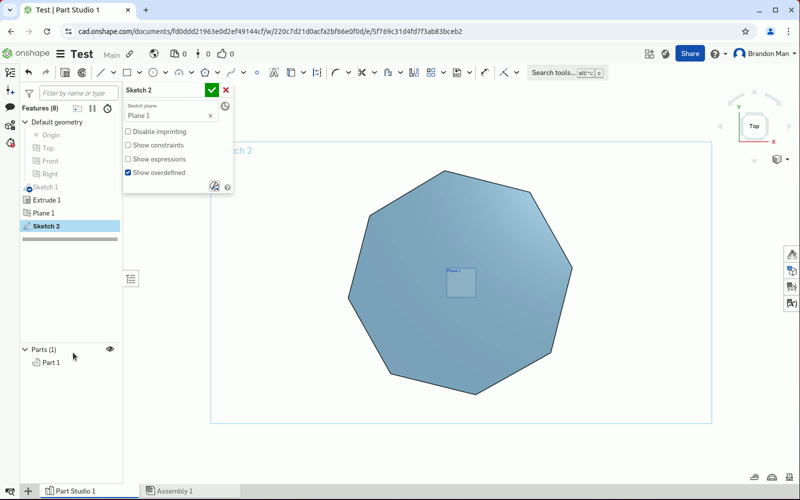
key(y)
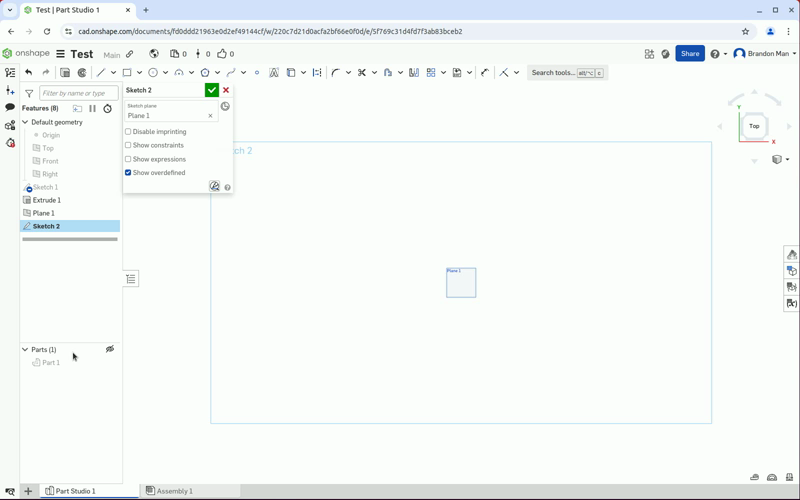
key(c)
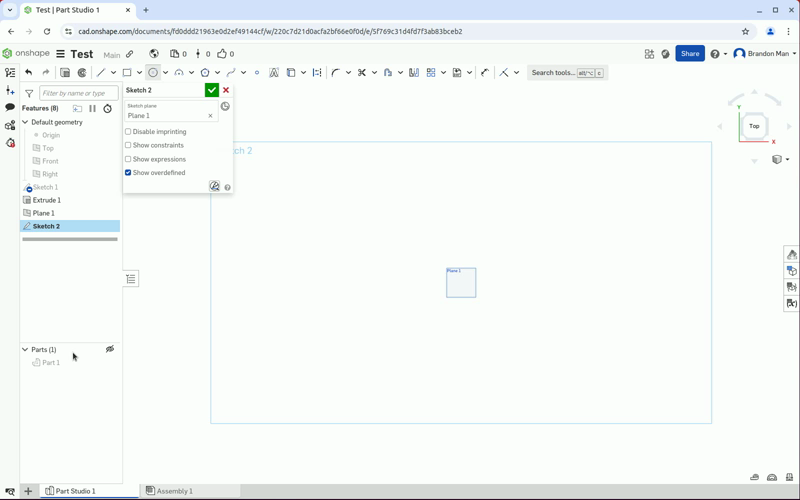
key_down(shift)
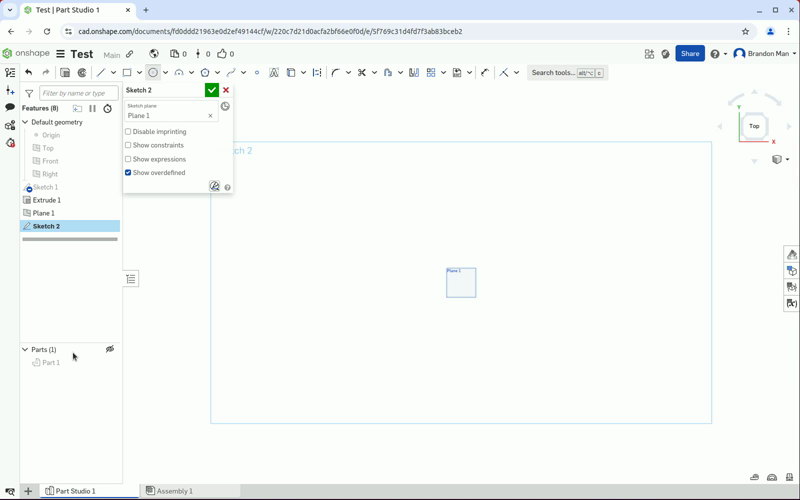
mouse_move(460, 282)
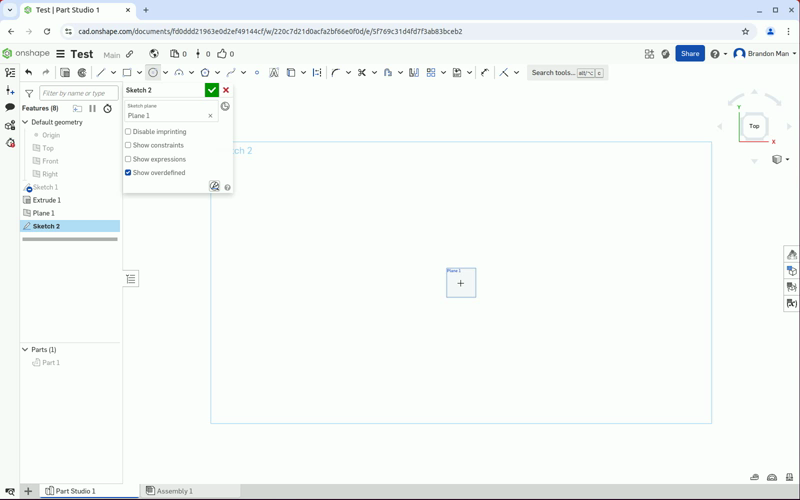
click(460, 282)
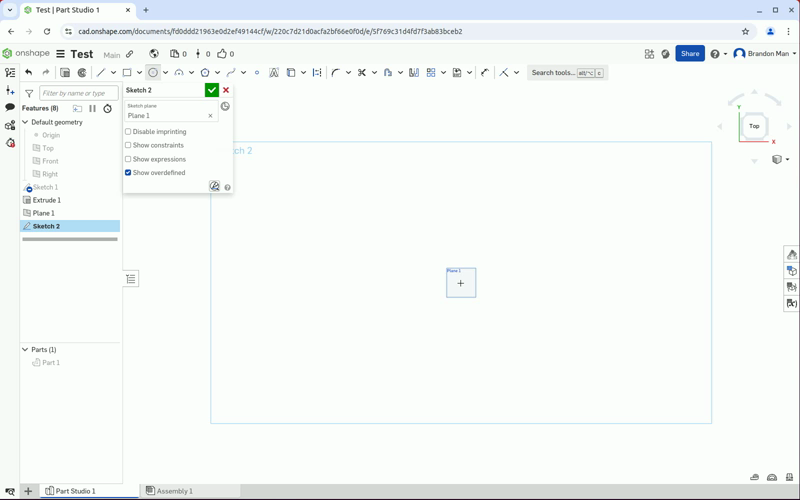
key_up(shift)
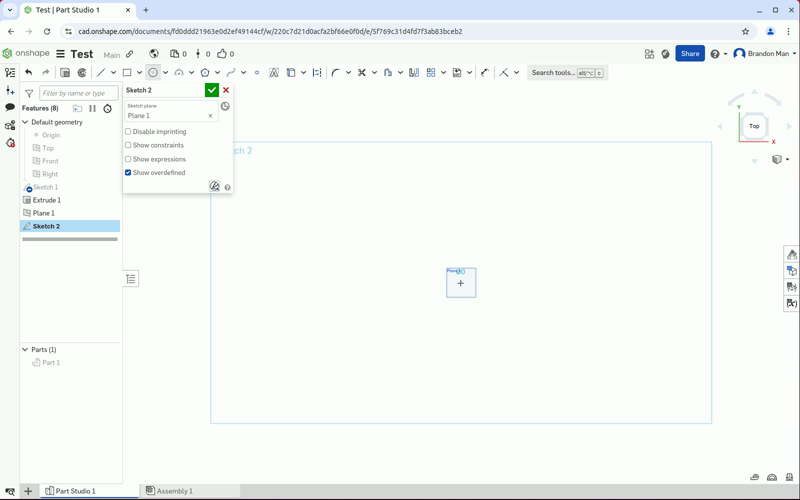
mouse_move(552, 282)
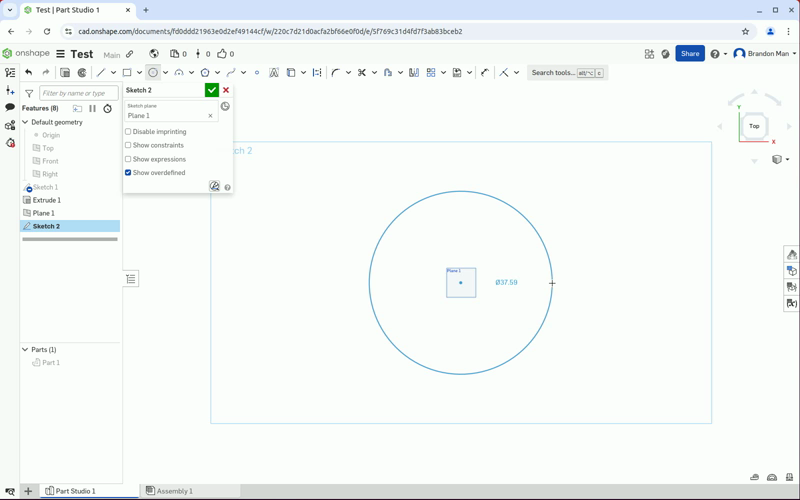
click(552, 282)
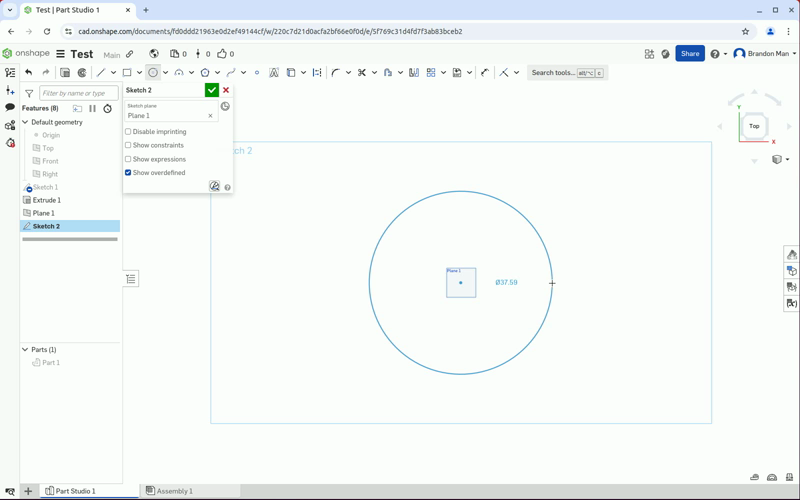
key(esc)
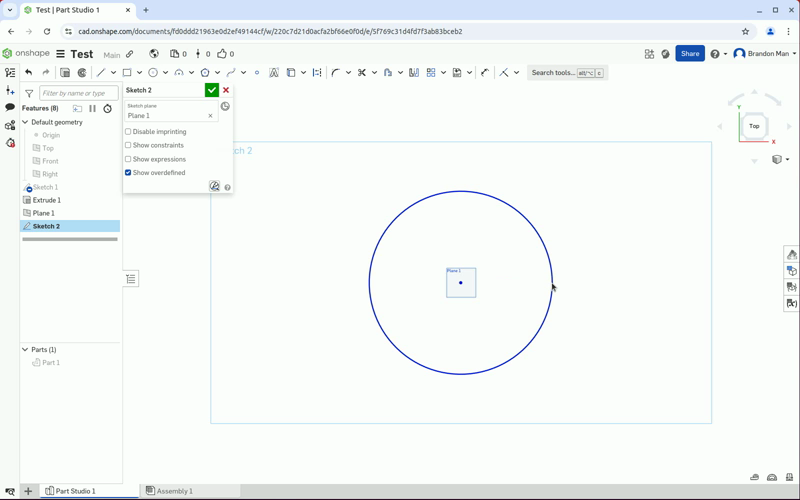
mouse_move(439, 283)
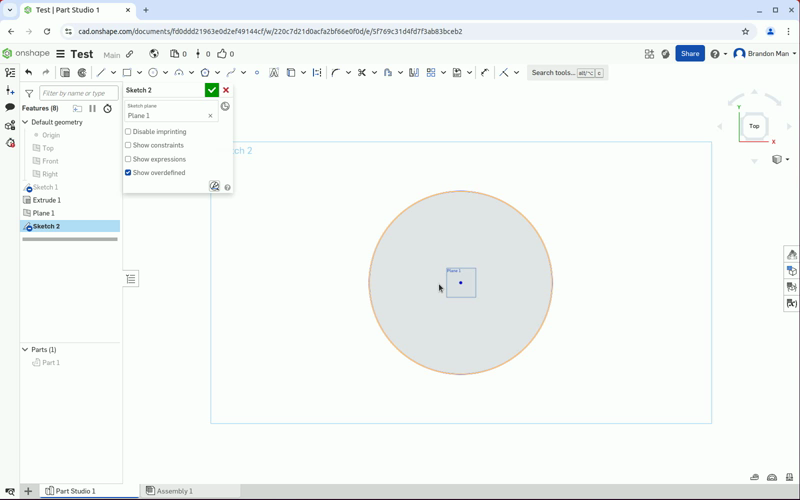
click(439, 283)
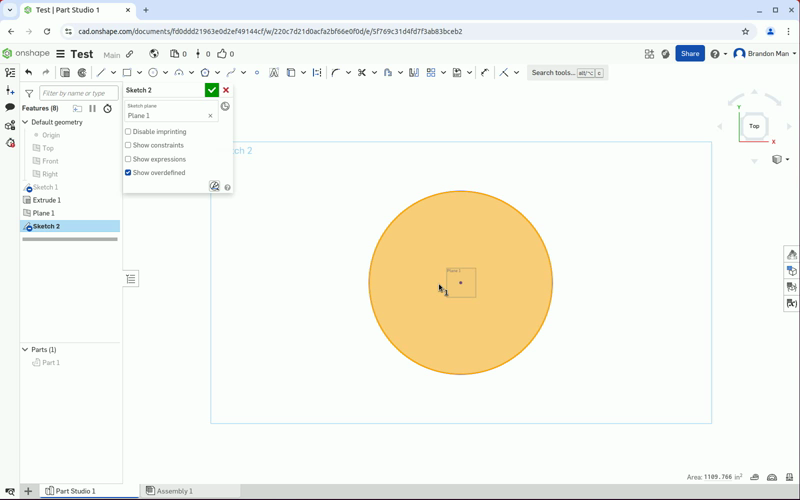
mouse_move(73, 352)
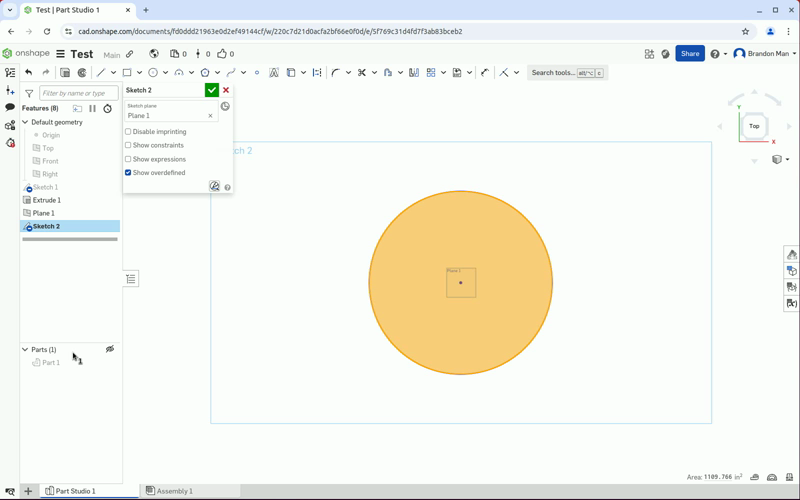
key(shift+y)
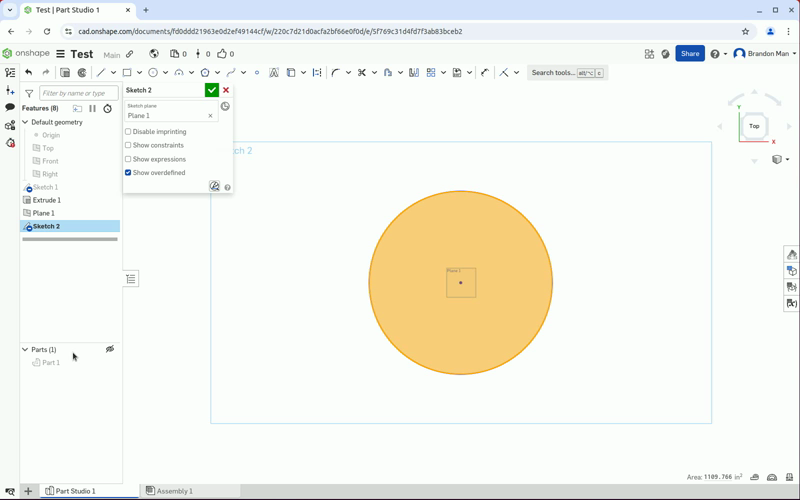
key(shift+e)
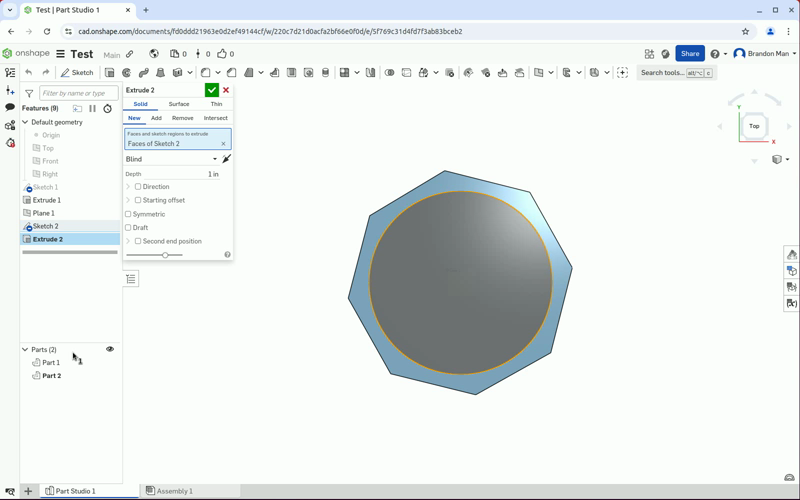
mouse_move(143, 106)
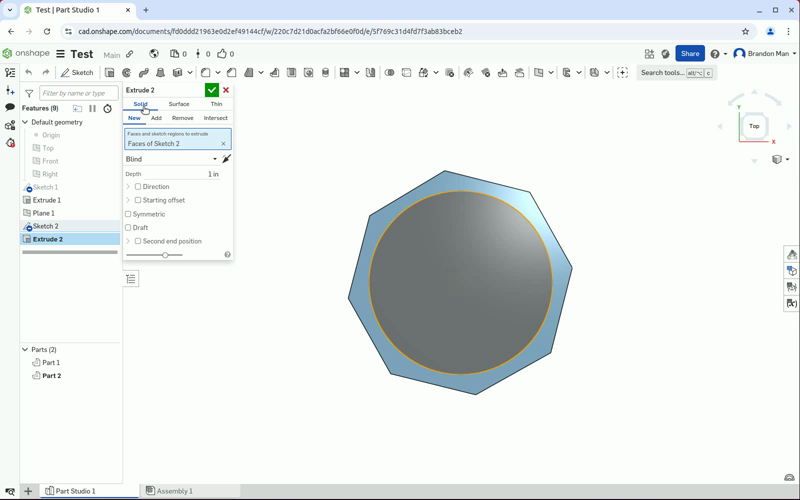
click(143, 106)
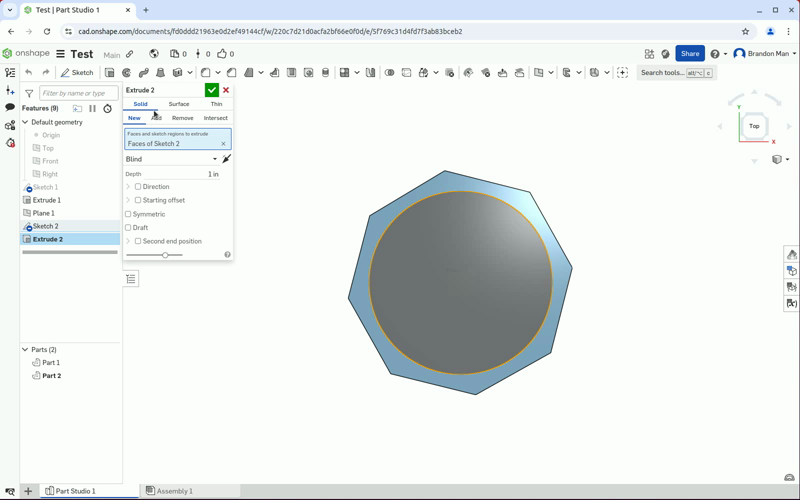
mouse_move(186, 120)
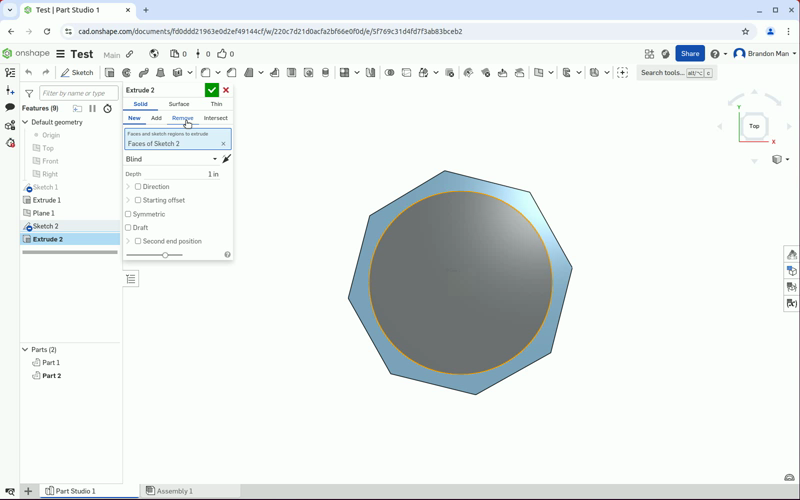
click(186, 120)
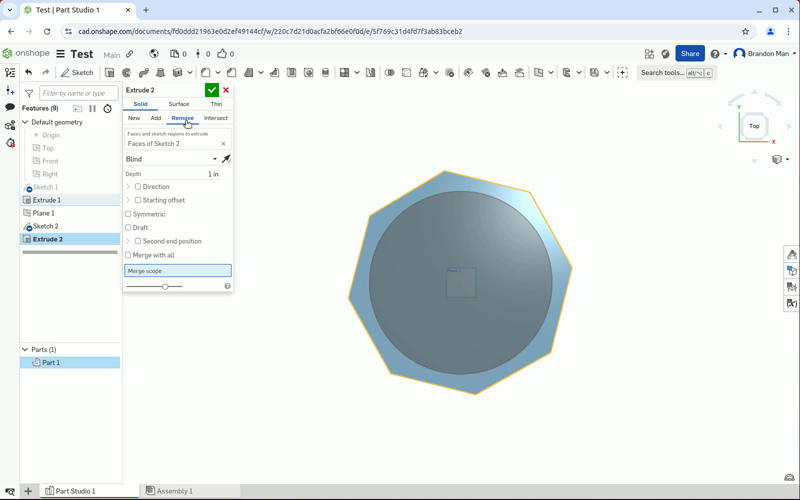
key(tab, 4)
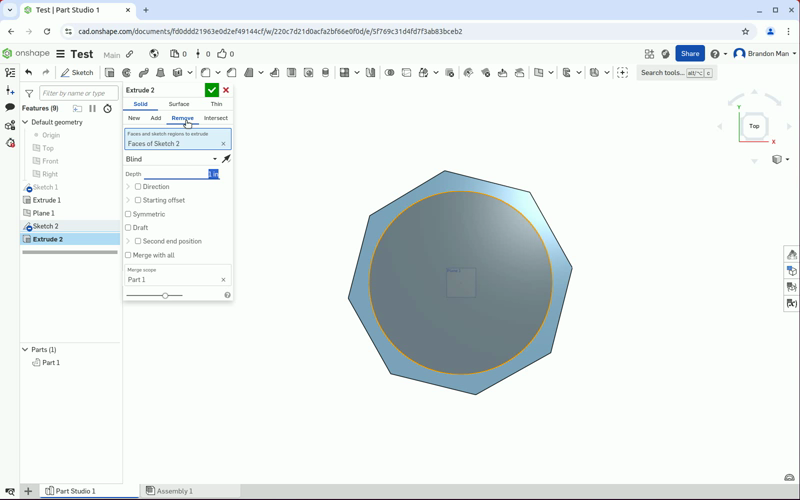
text(28.645)
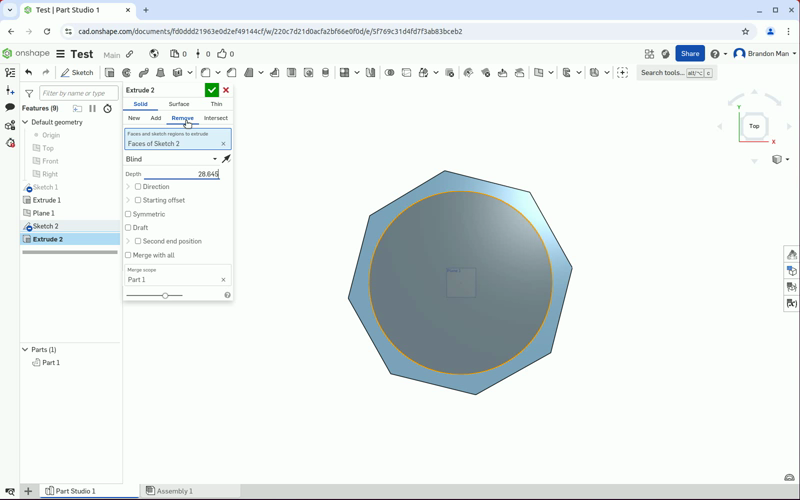
key(tab, 6)
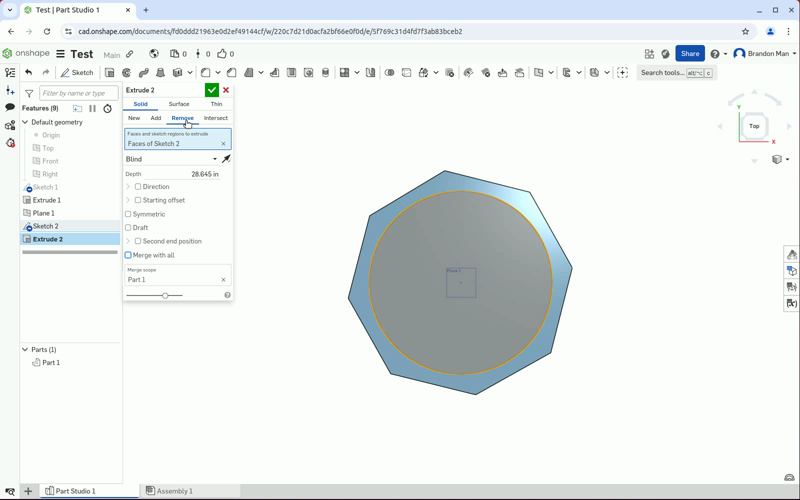
key(space)
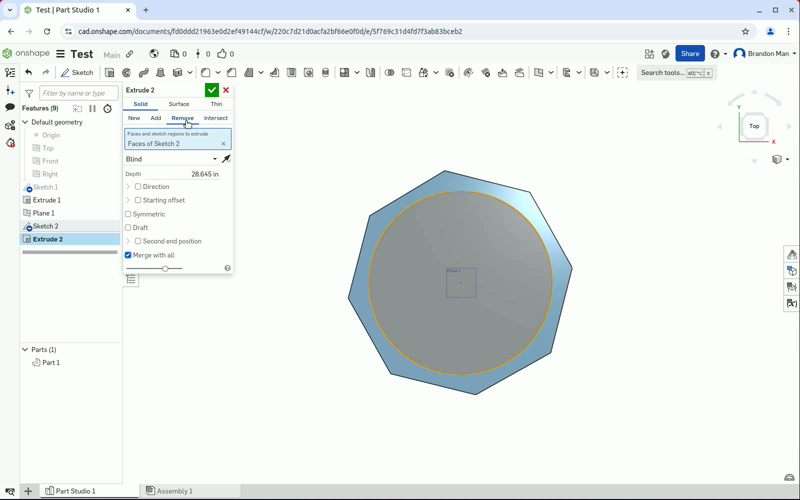
key(enter)
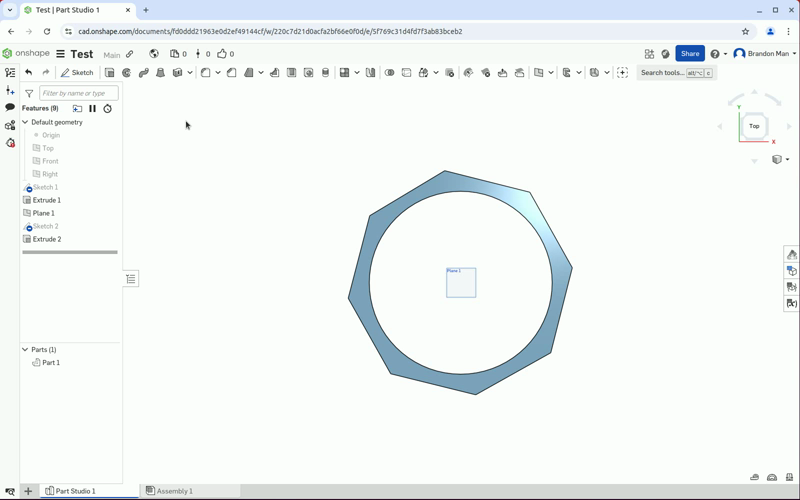
key(shift+h)
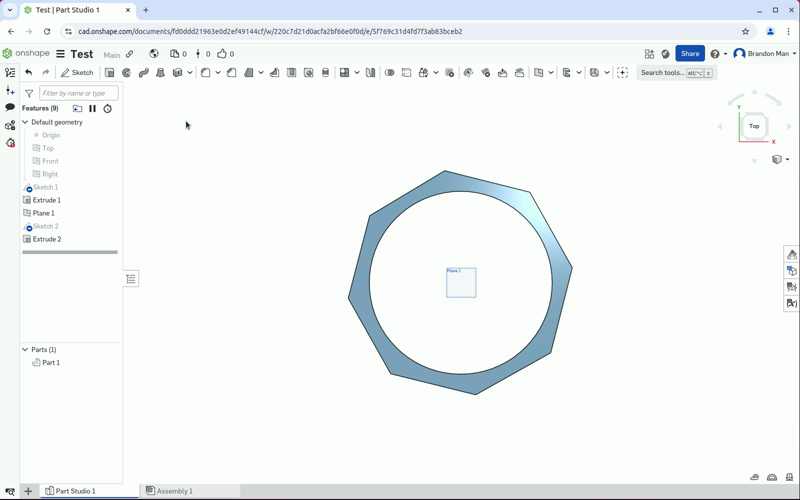
key(shift+h)
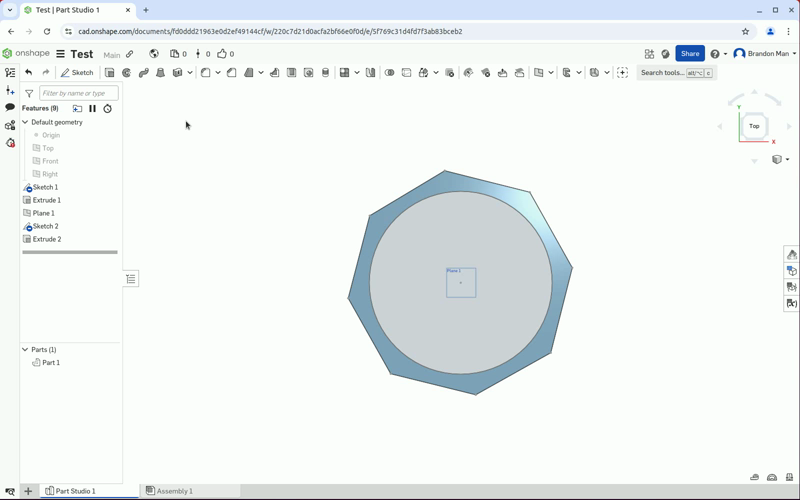
key(shift+7)
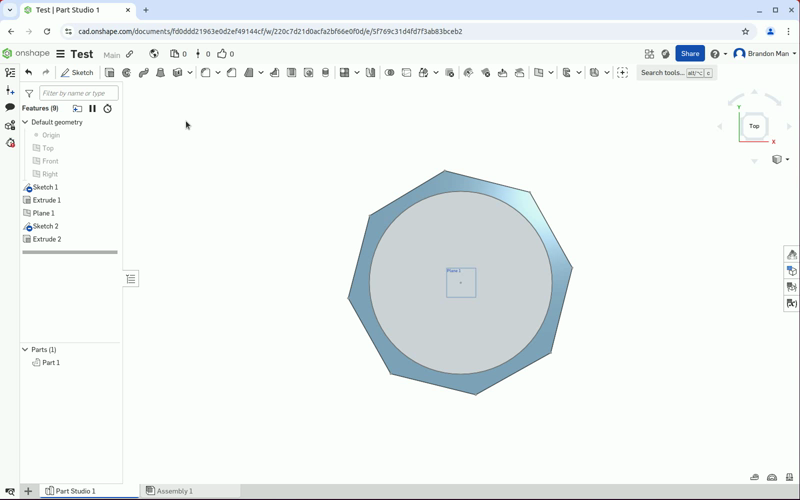
key(up, 3)
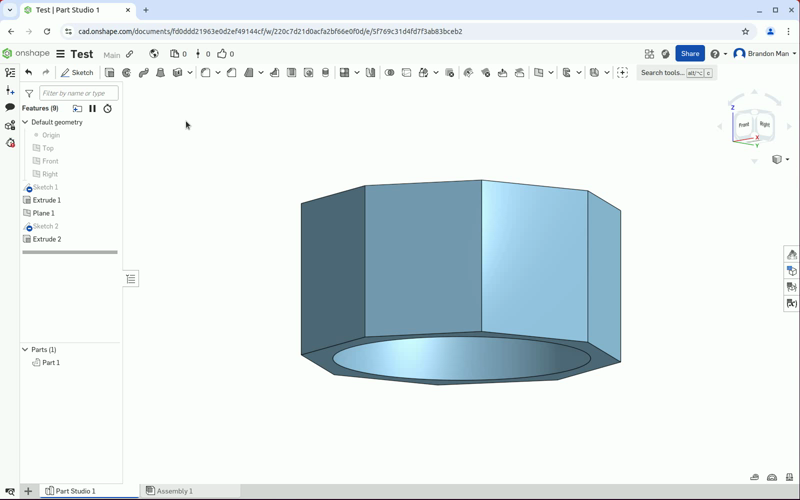
key(left, 3)
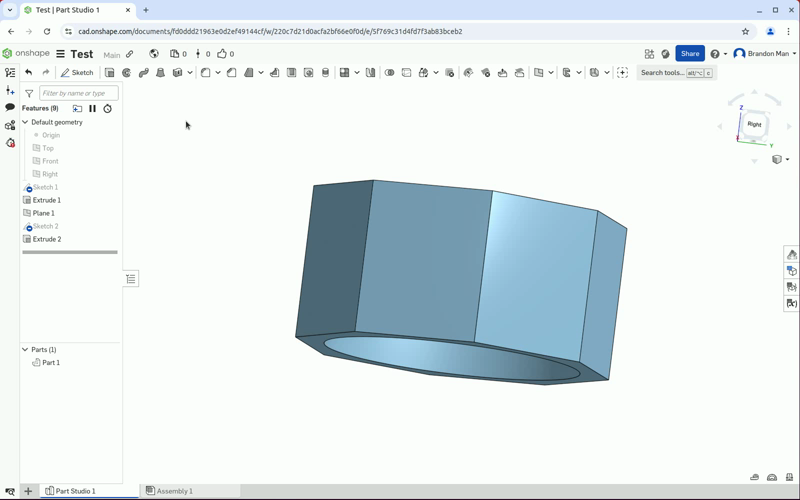
key(right, 3)
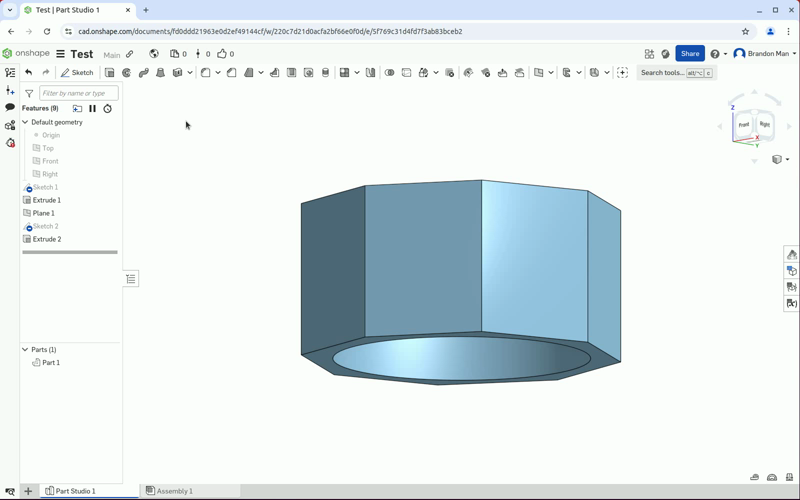
key(down, 3)
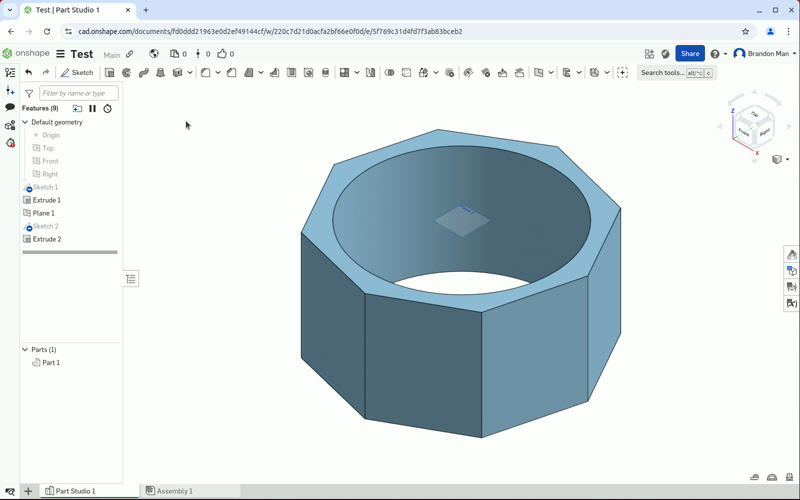
mouse_move(73, 189)
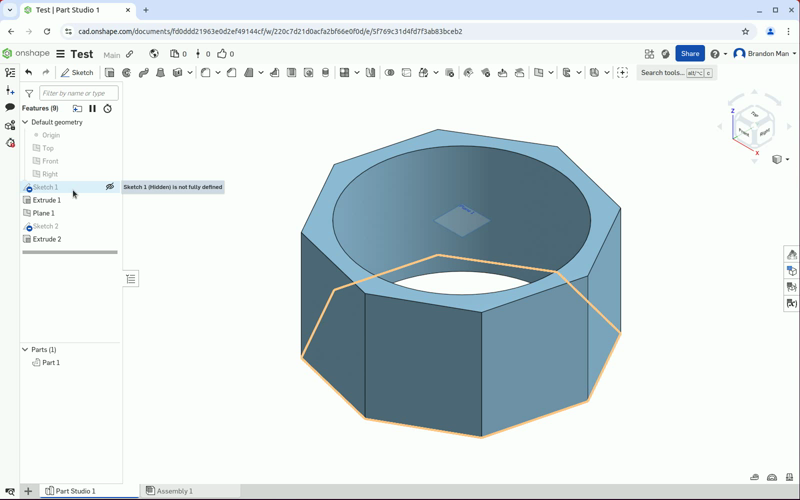
click(73, 189)